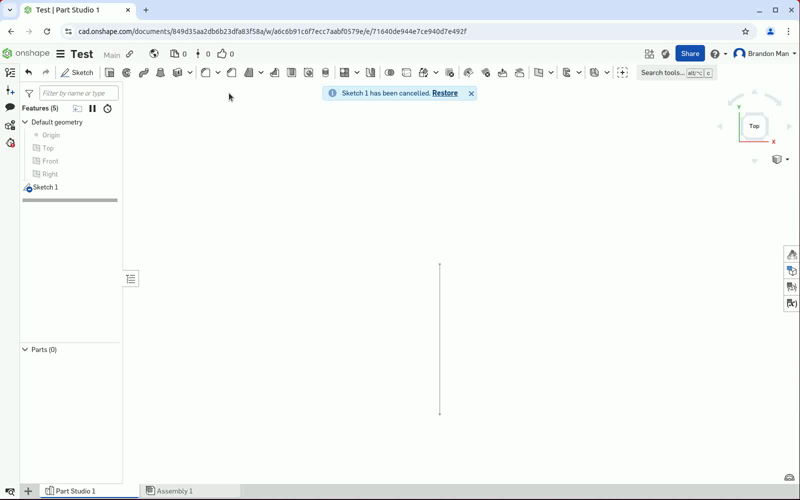
key(shift+h)
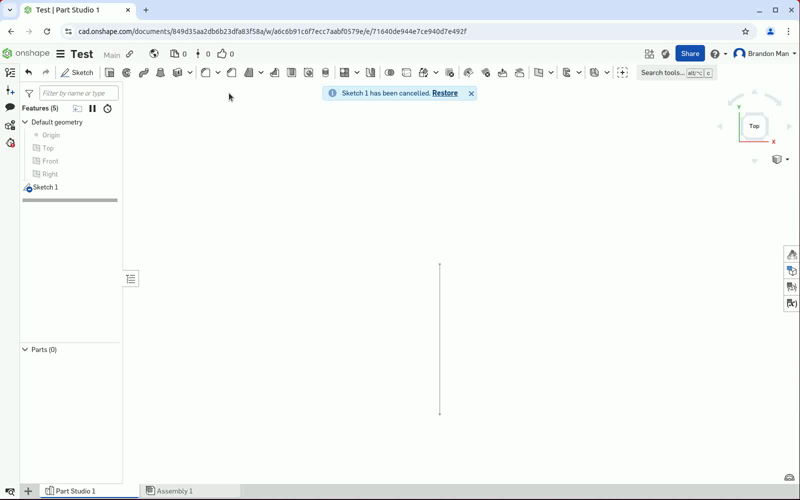
key(shift+s)
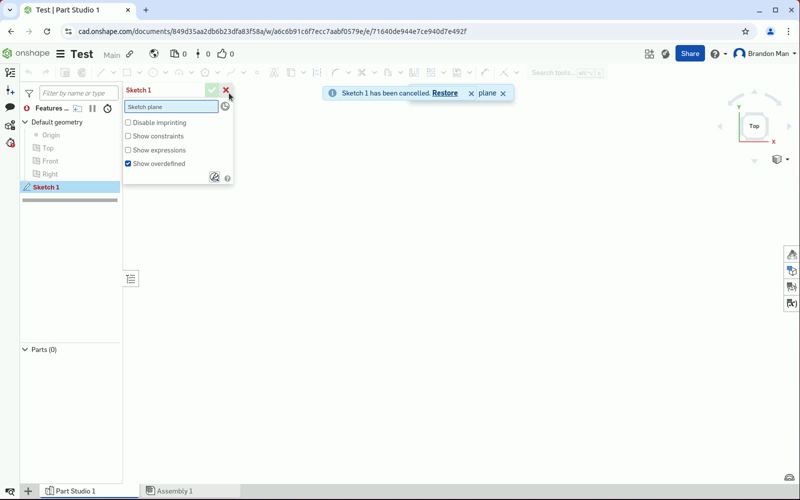
mouse_move(73, 150)
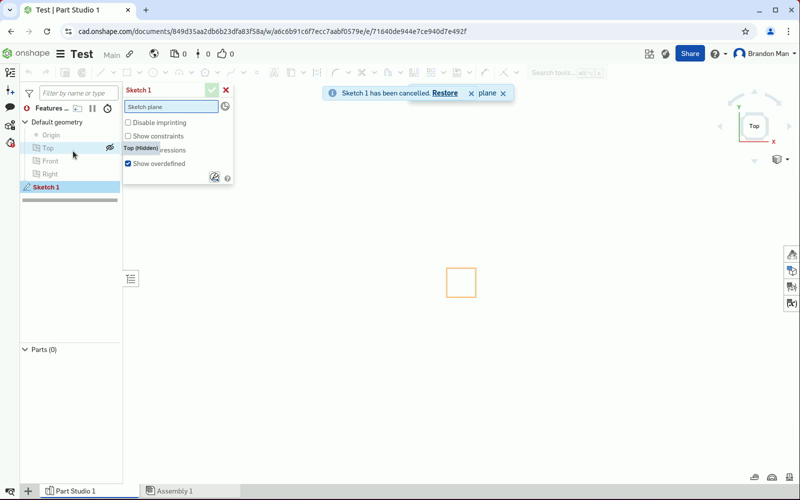
click(73, 150)
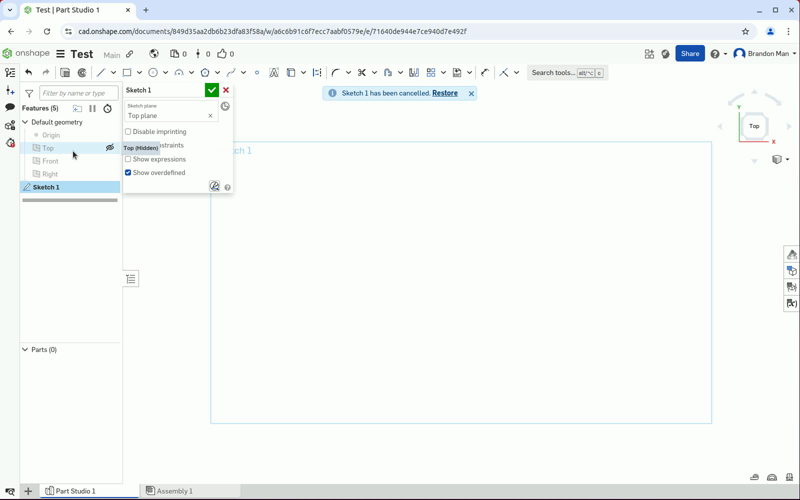
mouse_move(73, 352)
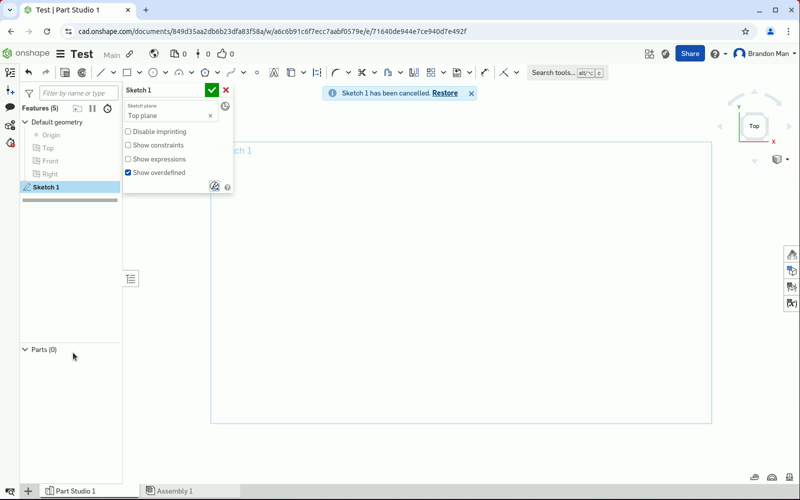
key(y)
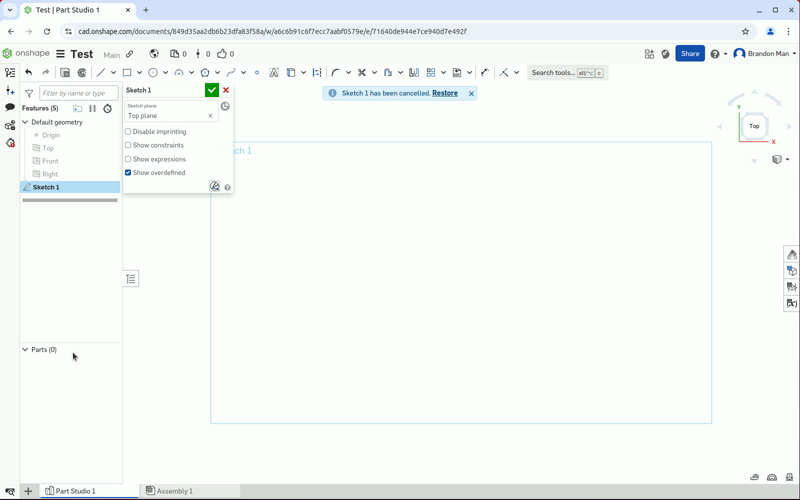
key(l)
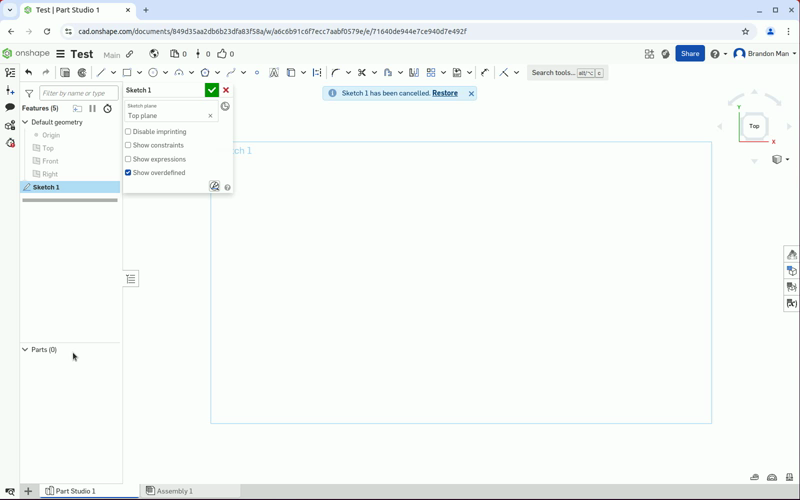
key_down(shift)
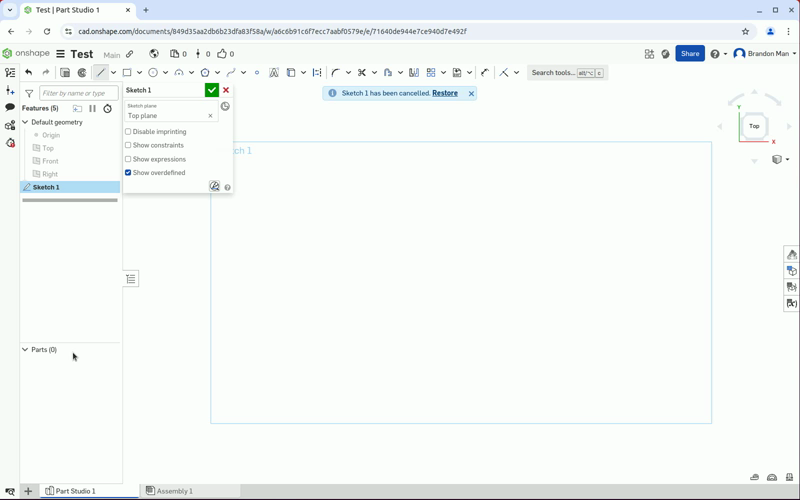
mouse_move(348, 318)
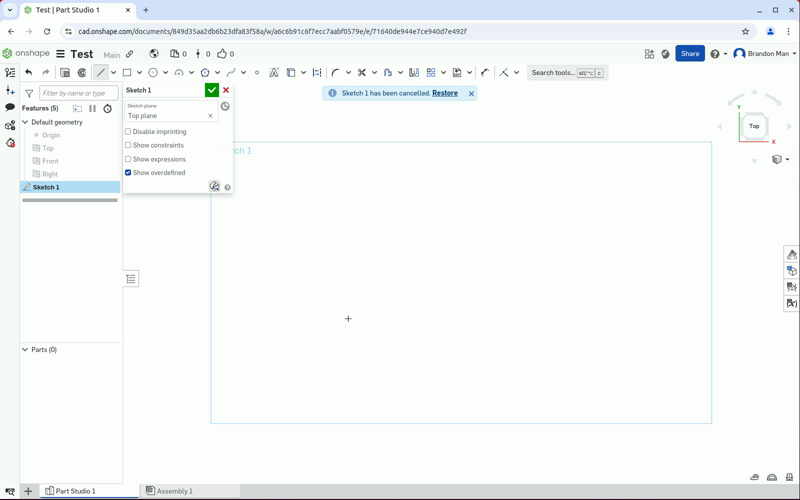
click(348, 318)
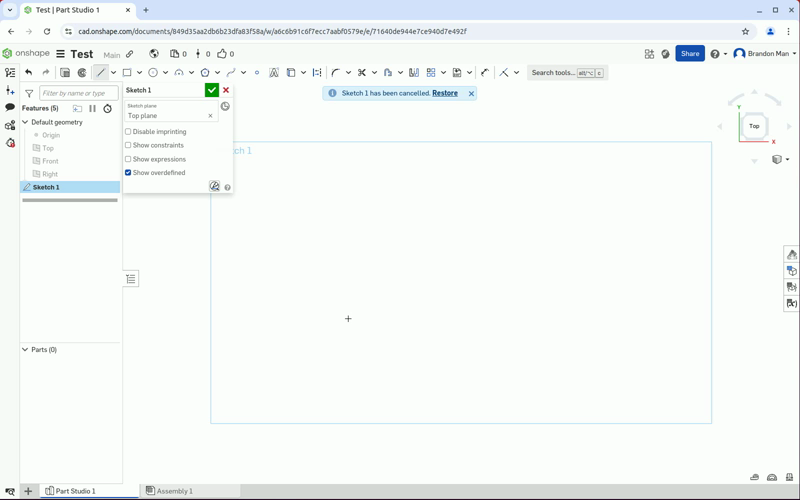
key_up(shift)
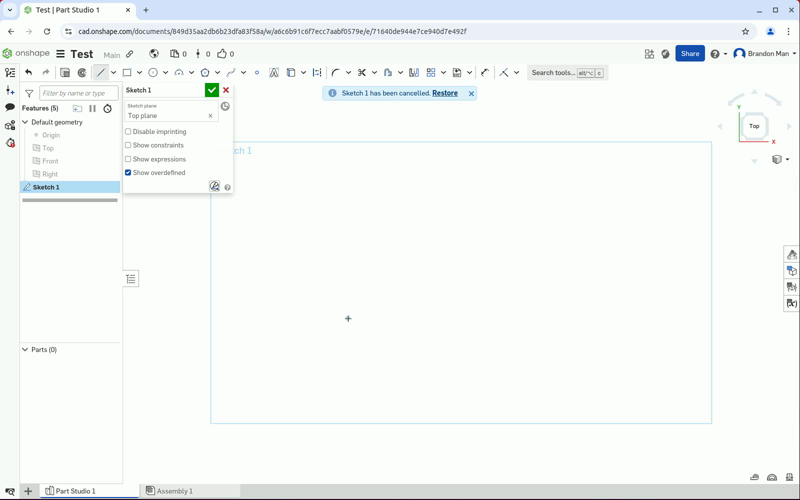
key_down(shift)
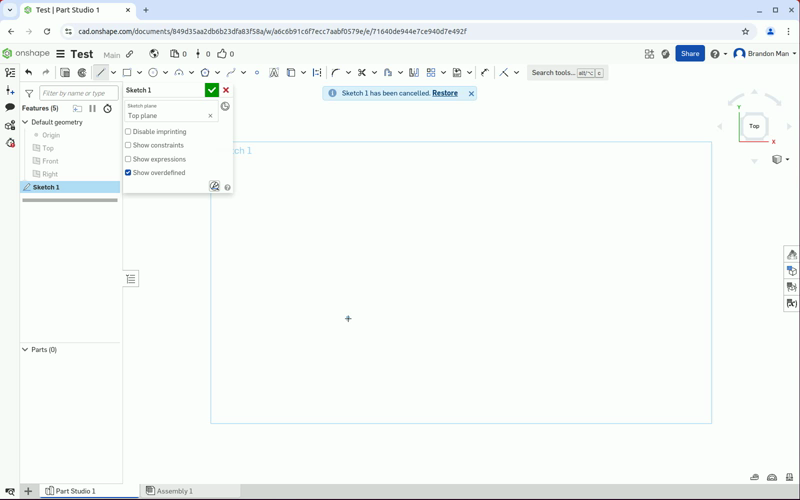
mouse_move(572, 318)
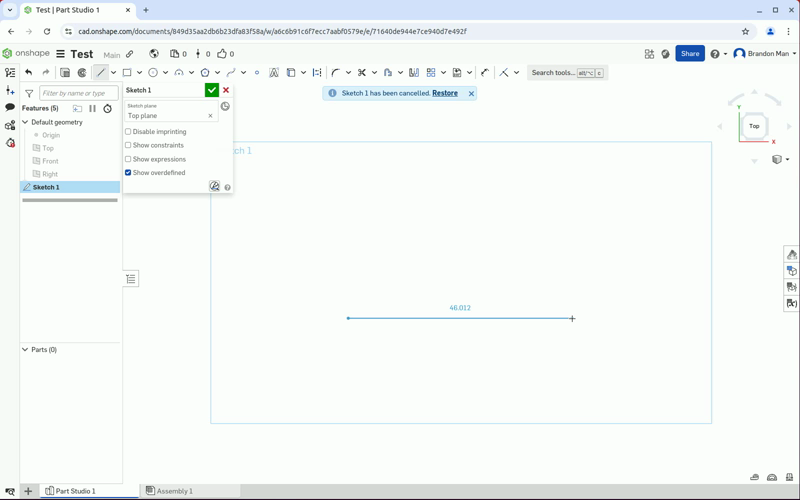
click(572, 318)
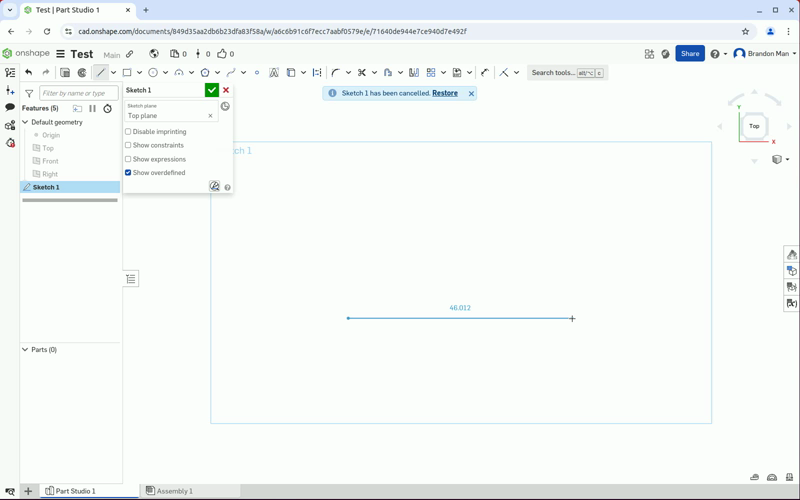
key_up(shift)
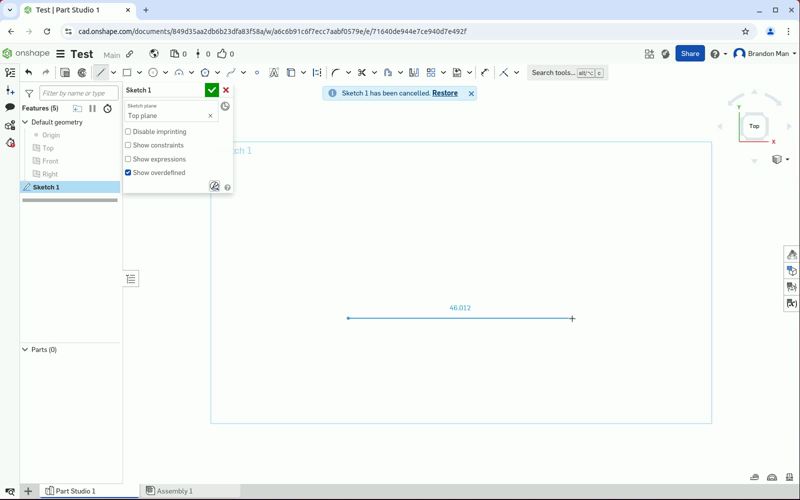
key_down(shift)
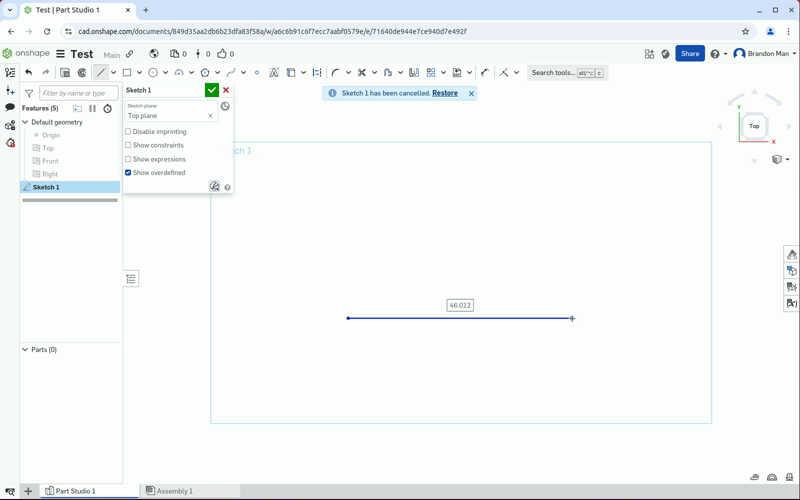
mouse_move(572, 247)
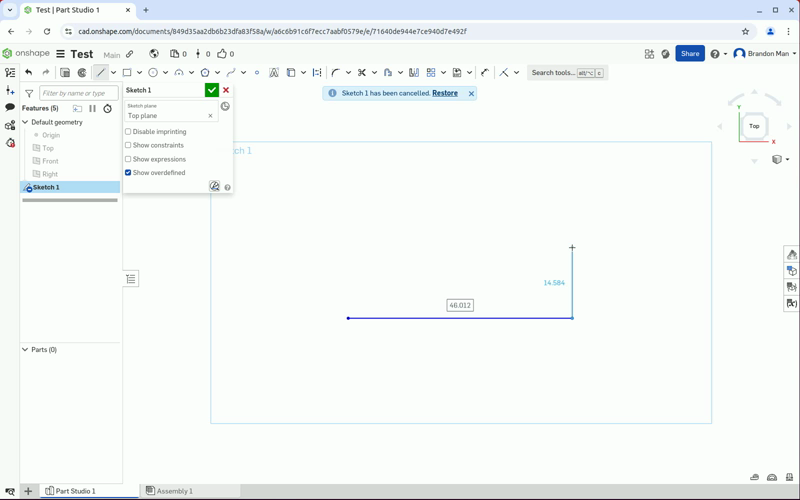
click(572, 247)
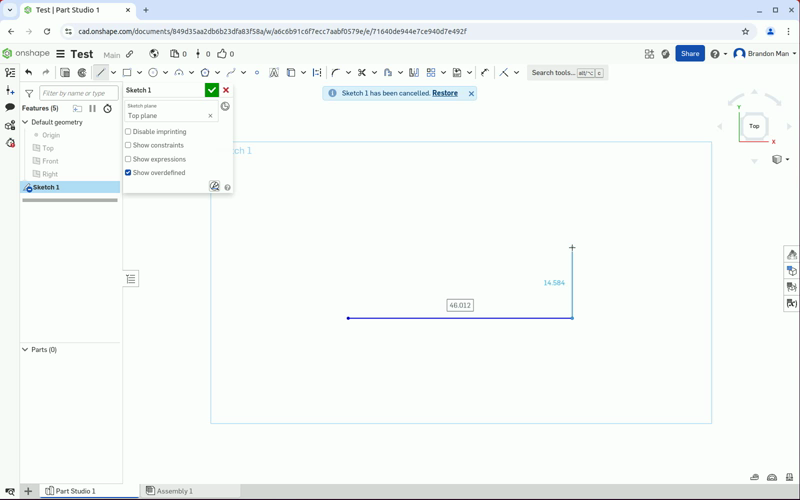
key_up(shift)
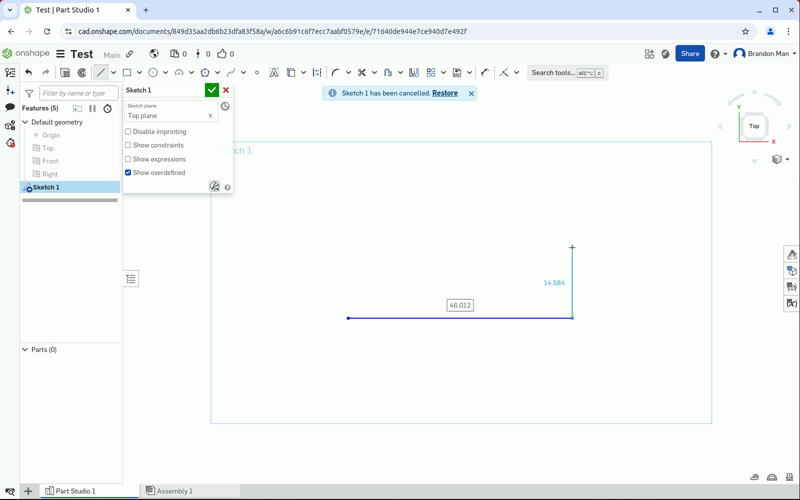
key_down(shift)
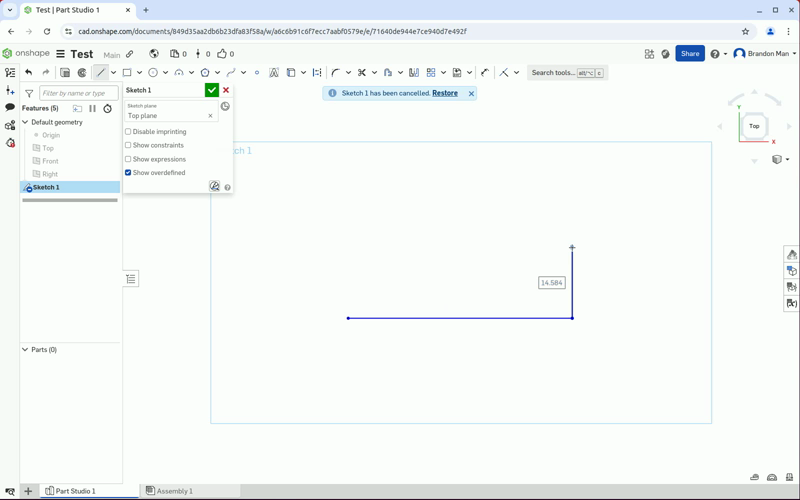
mouse_move(348, 247)
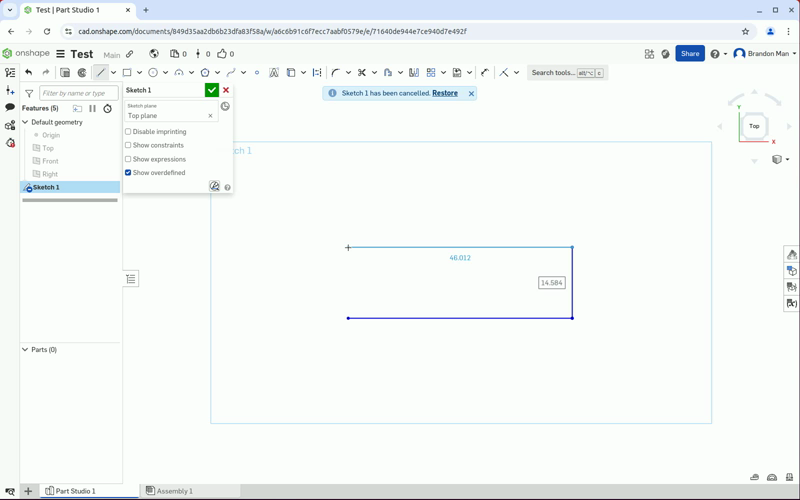
click(348, 247)
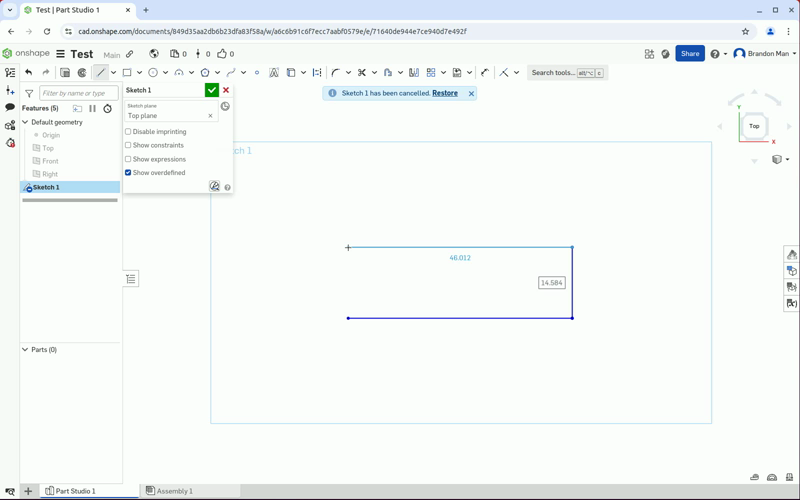
key_up(shift)
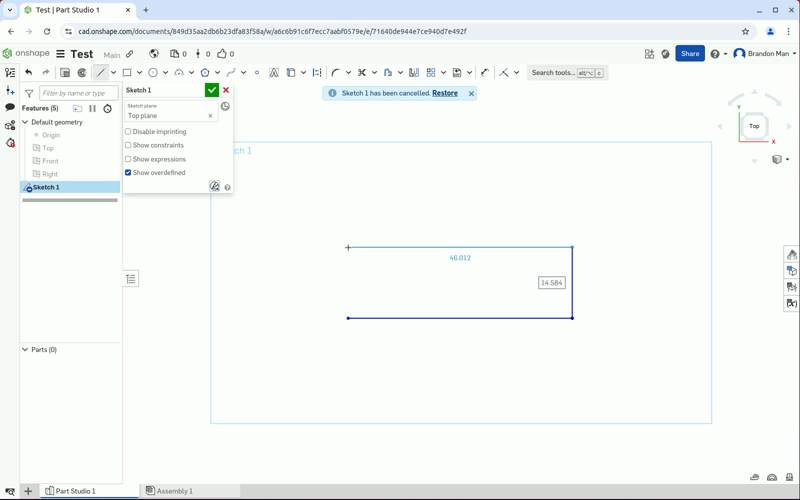
key_down(shift)
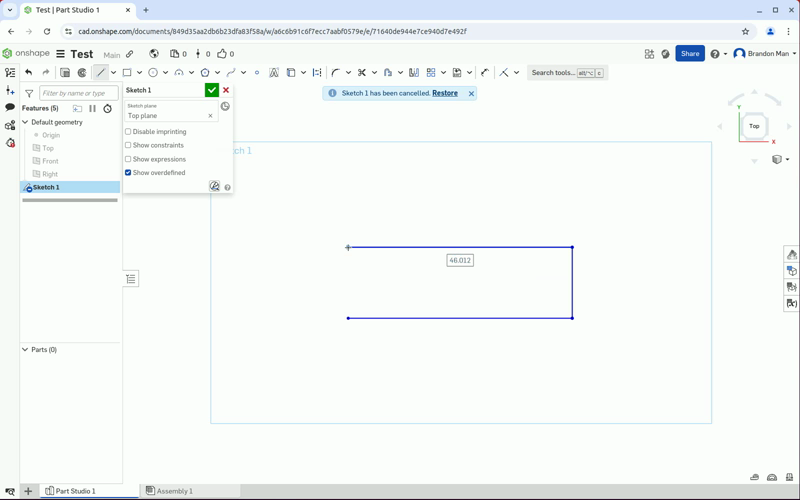
mouse_move(348, 318)
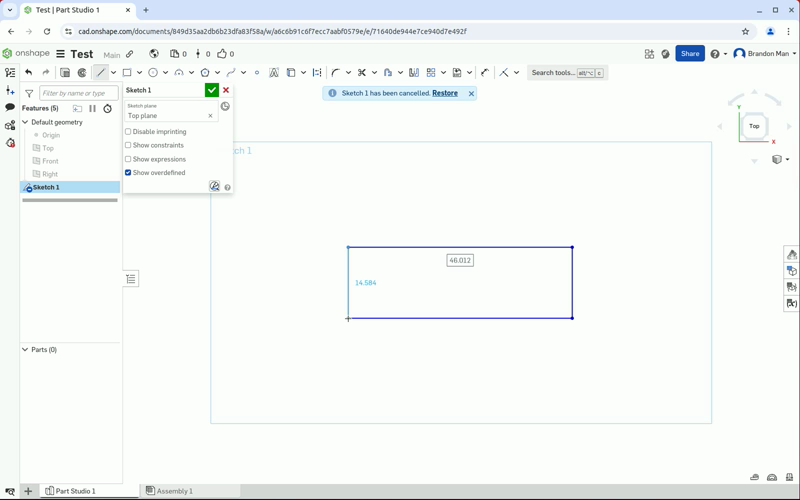
key_up(shift)
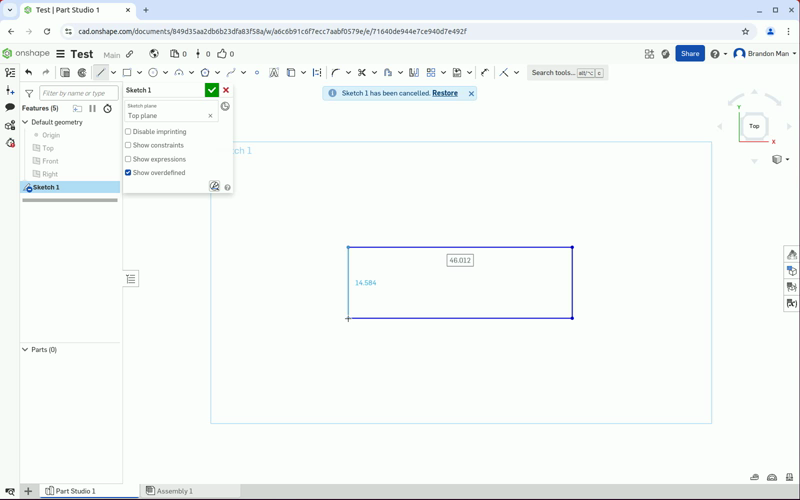
click(348, 318)
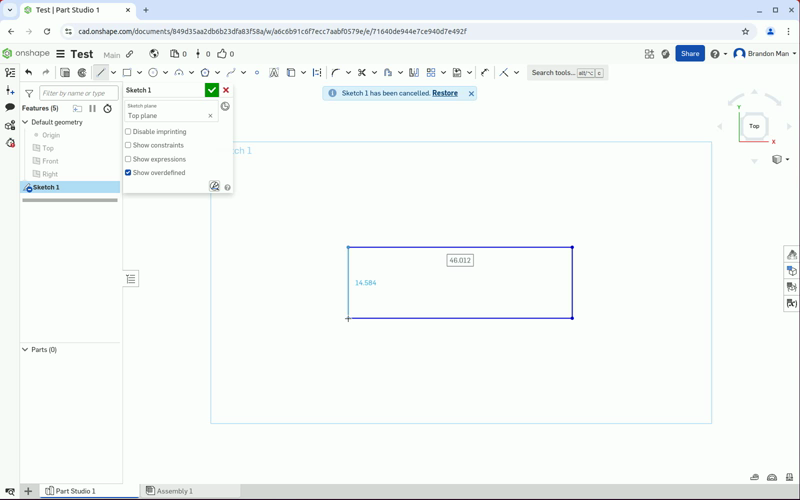
key(esc)
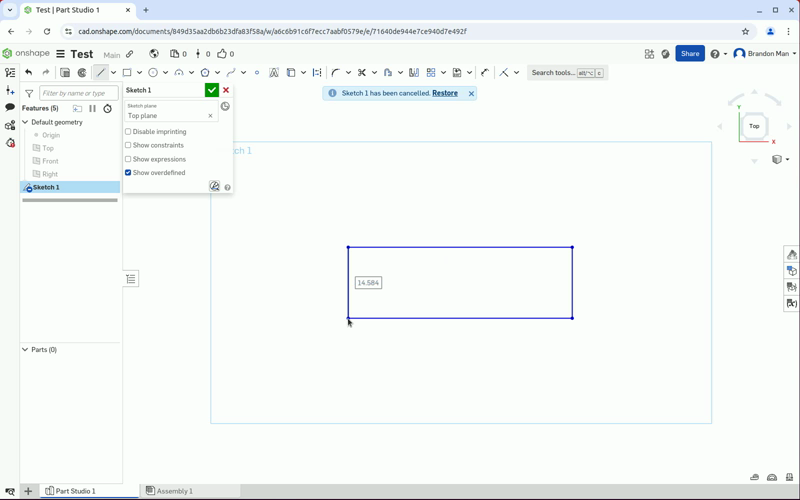
mouse_move(495, 304)
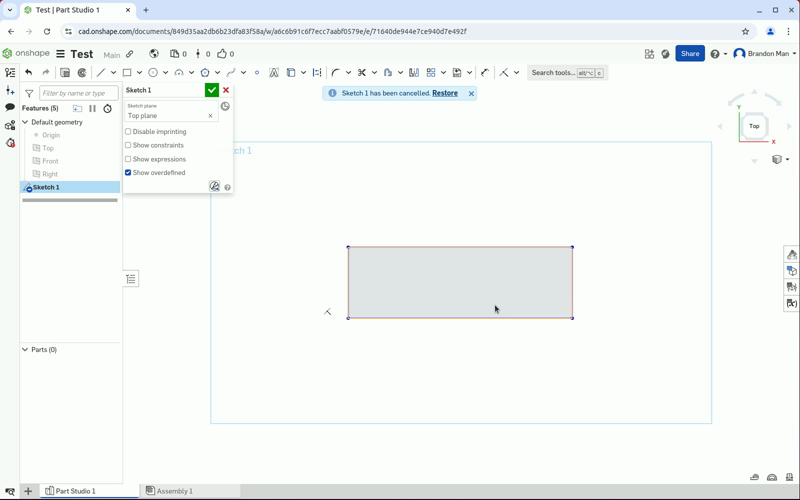
click(495, 304)
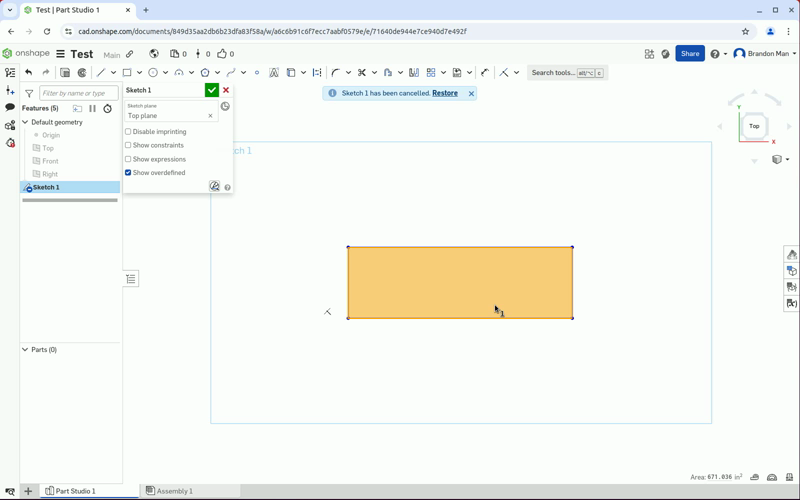
mouse_move(73, 352)
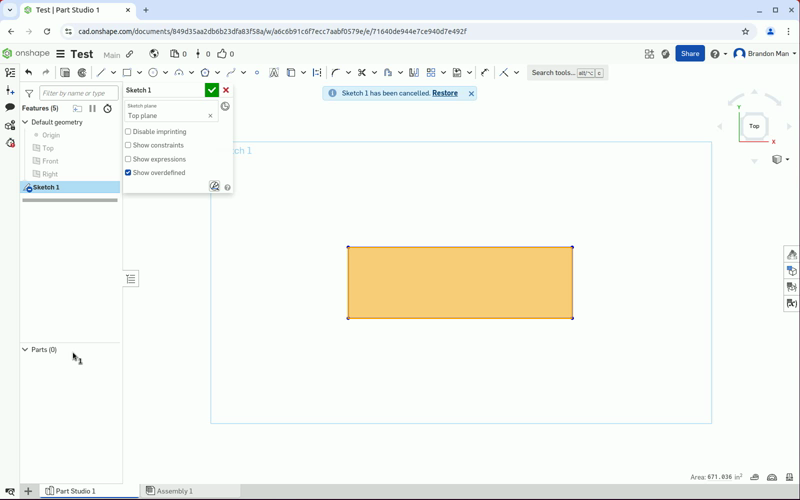
key(shift+y)
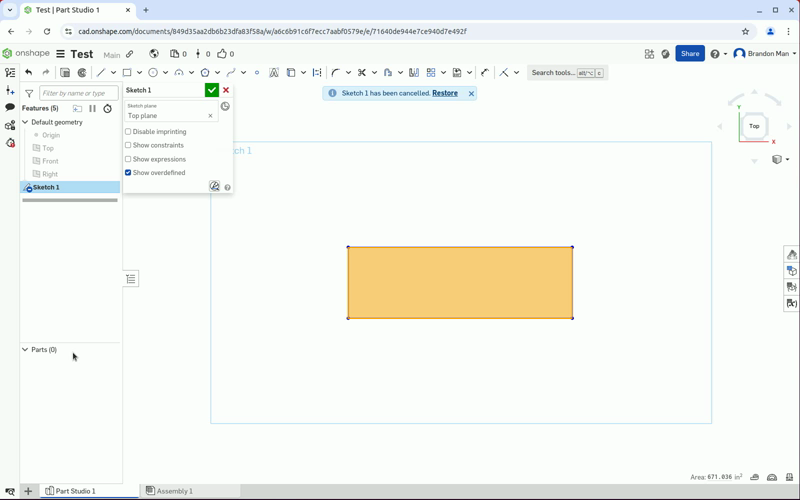
key(shift+e)
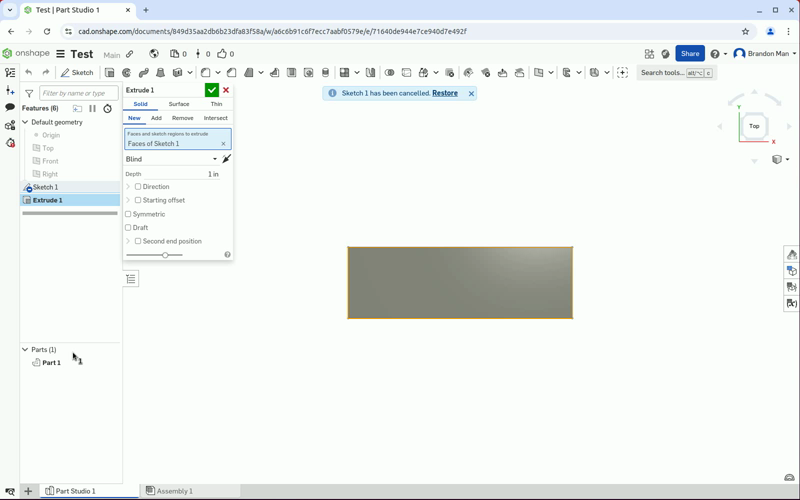
mouse_move(143, 106)
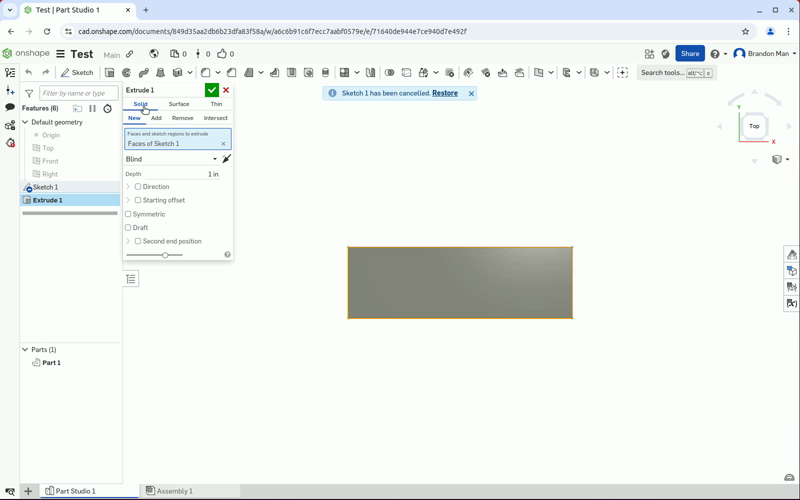
click(143, 106)
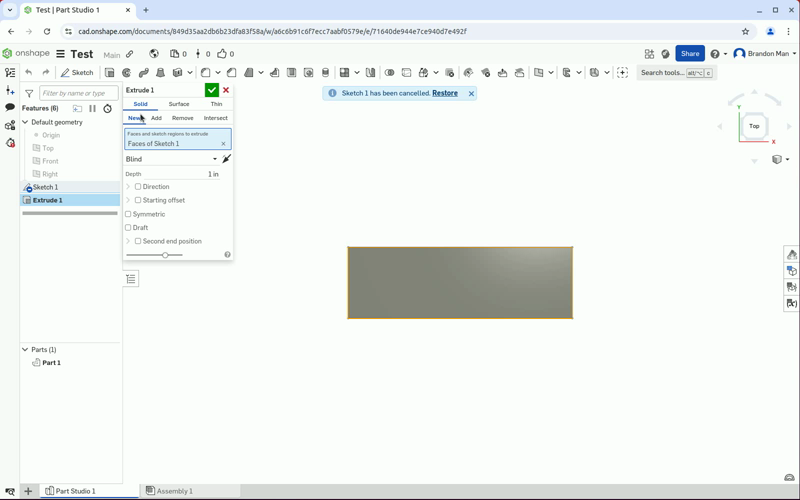
mouse_move(137, 120)
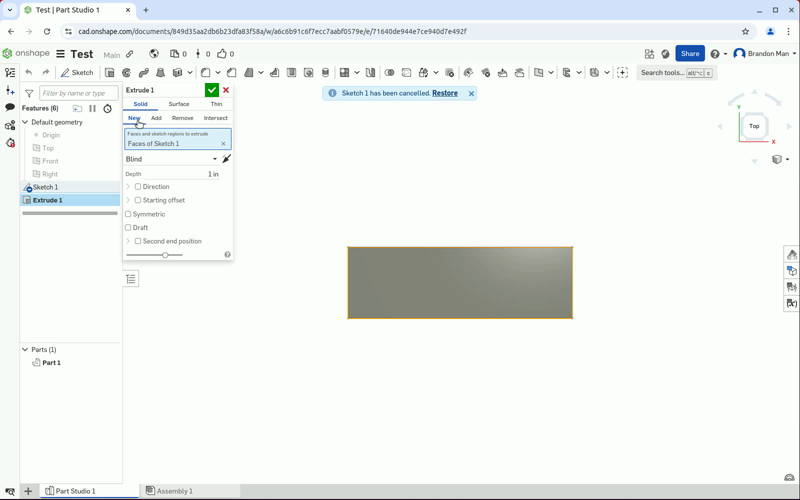
click(137, 120)
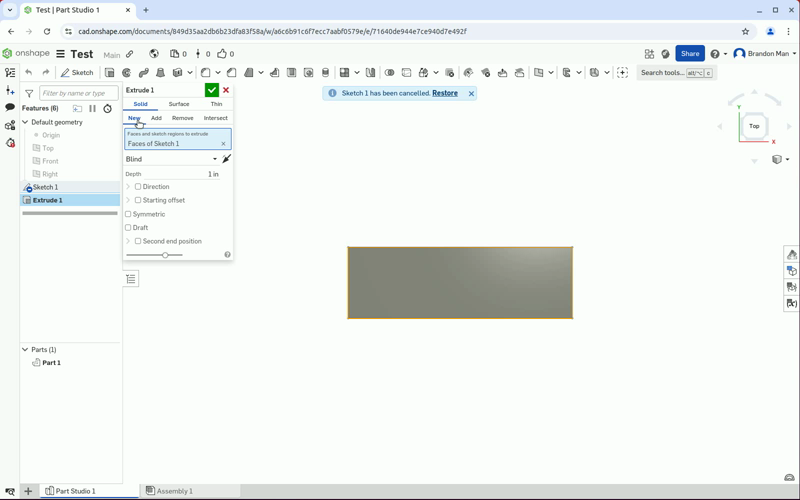
key(tab, 4)
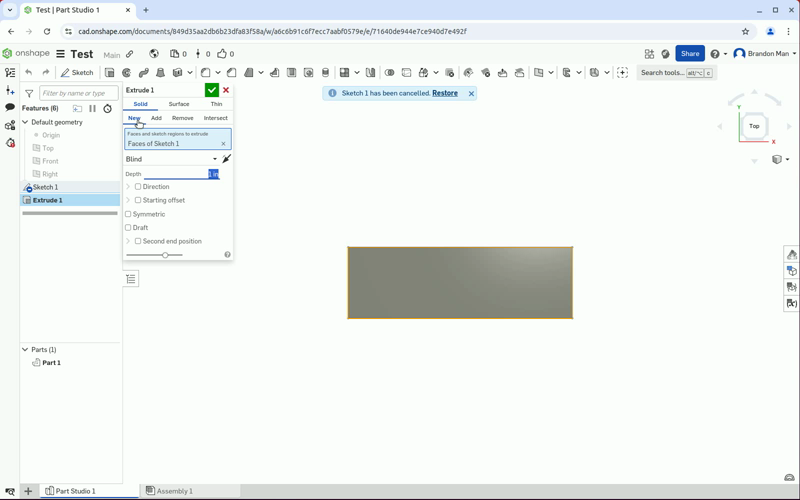
text(0.482)
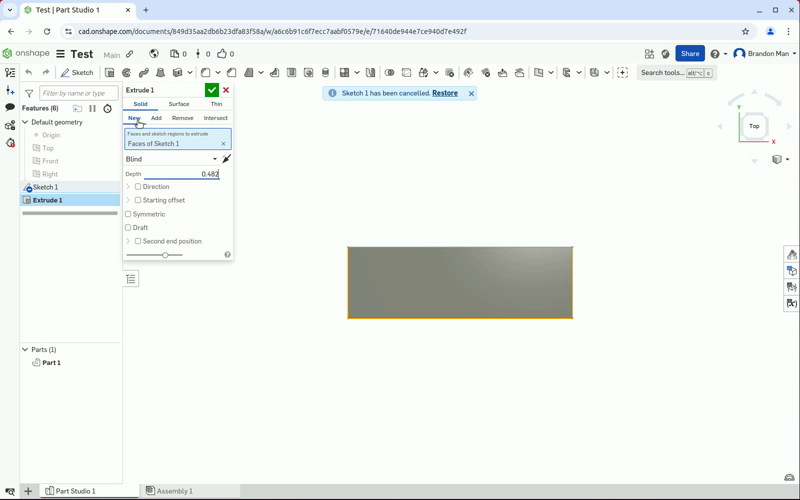
key(tab, 3)
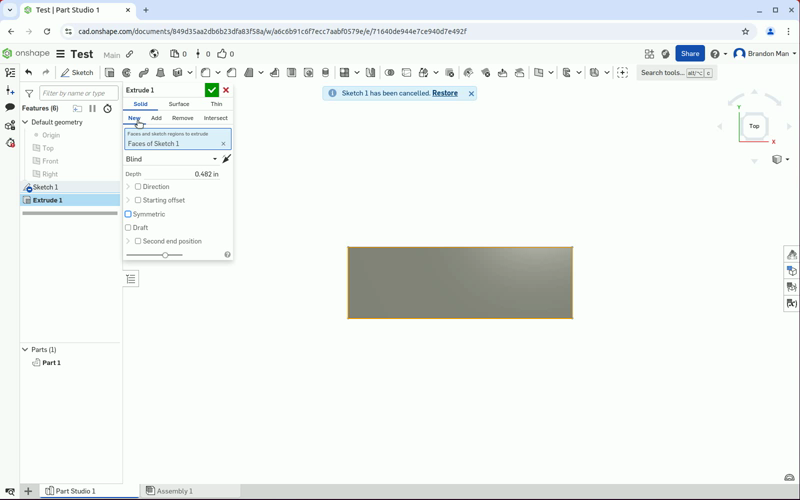
key(space)
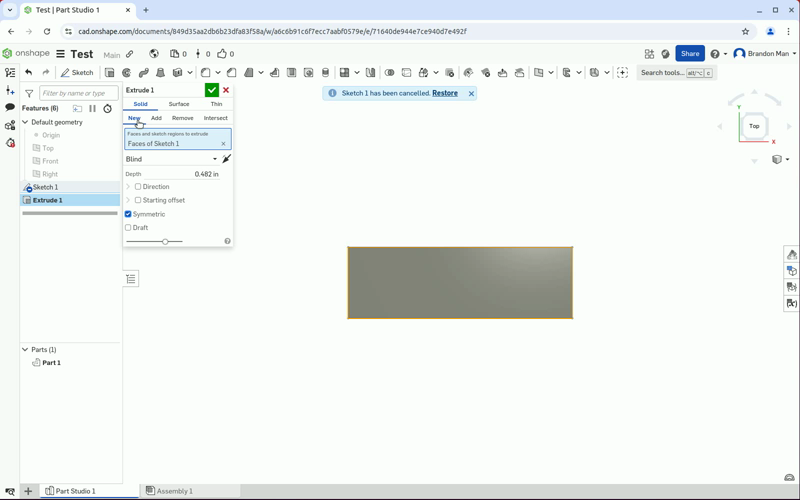
key(enter)
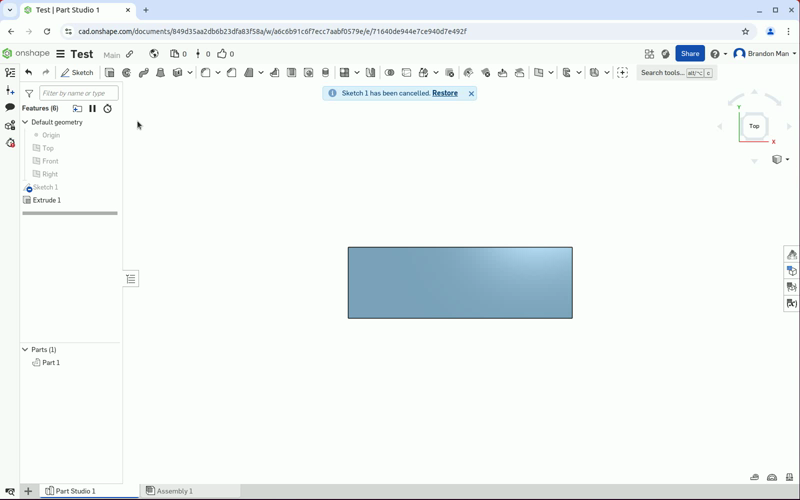
key(shift+h)
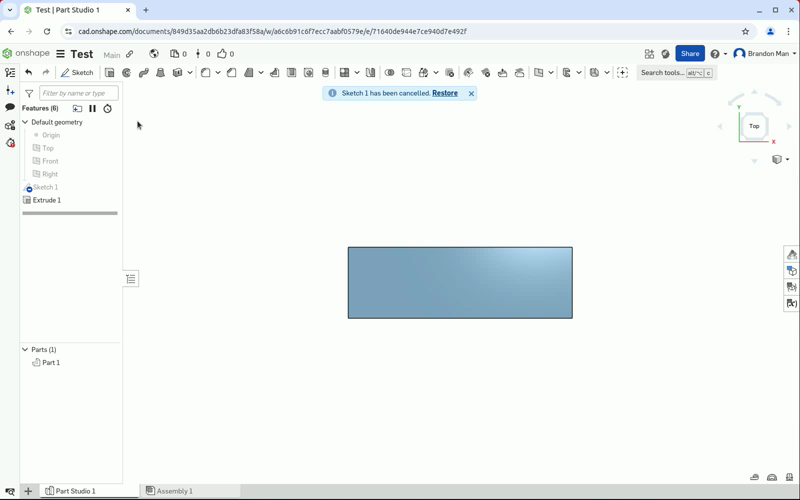
key(shift+h)
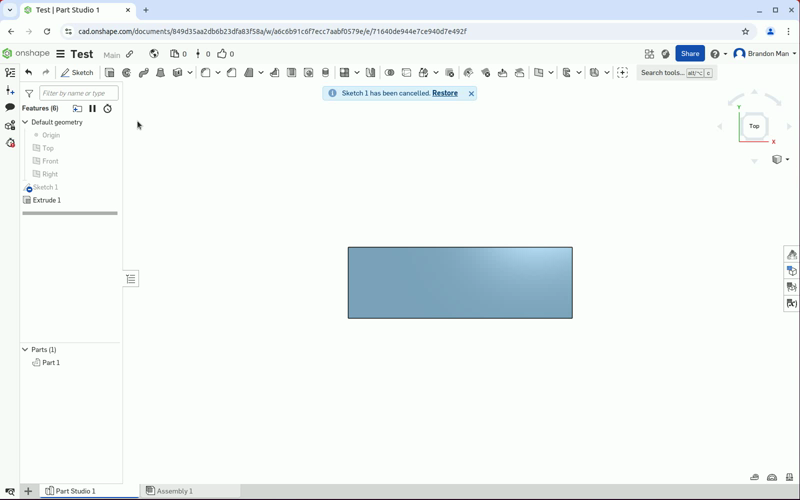
mouse_move(73, 189)
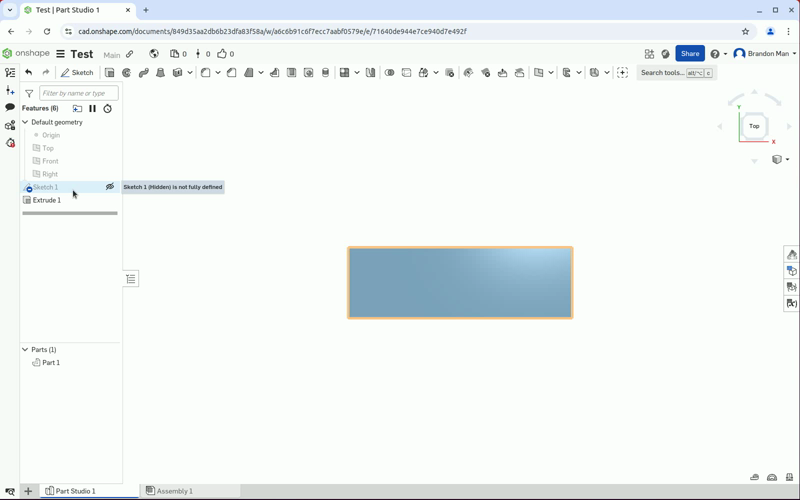
click(73, 189)
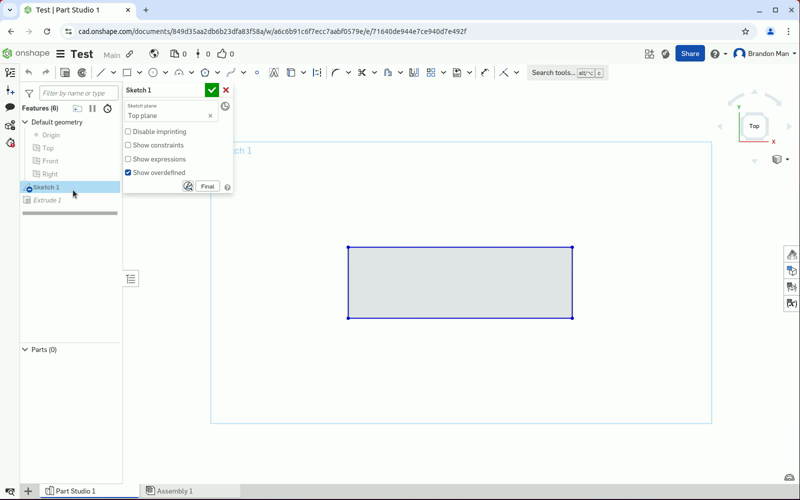
mouse_move(229, 92)
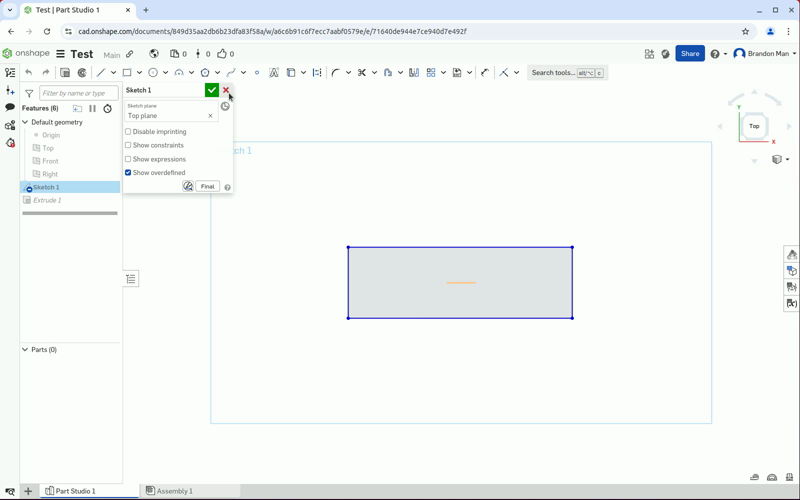
click(229, 92)
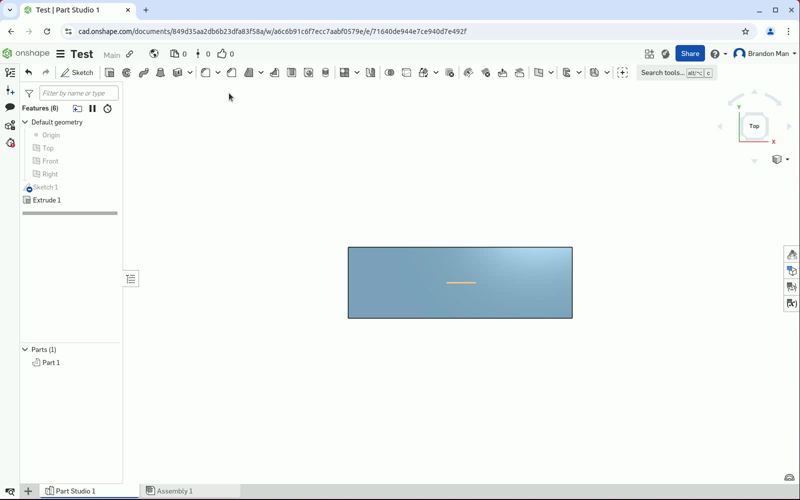
mouse_move(541, 75)
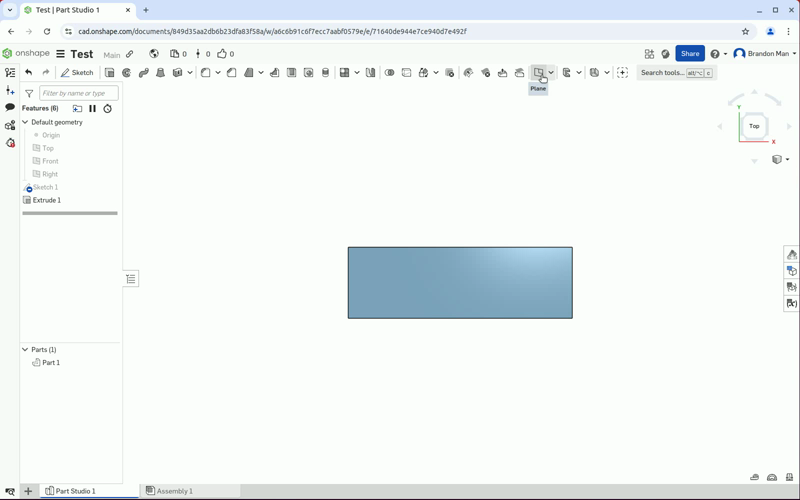
click(541, 75)
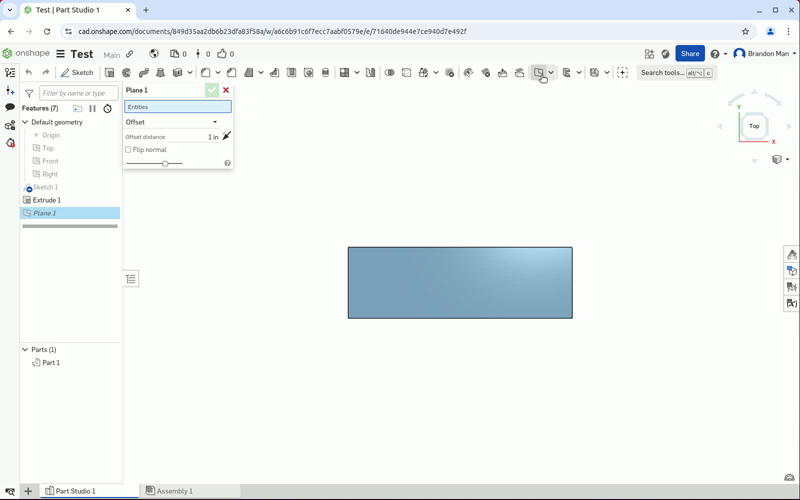
mouse_move(73, 150)
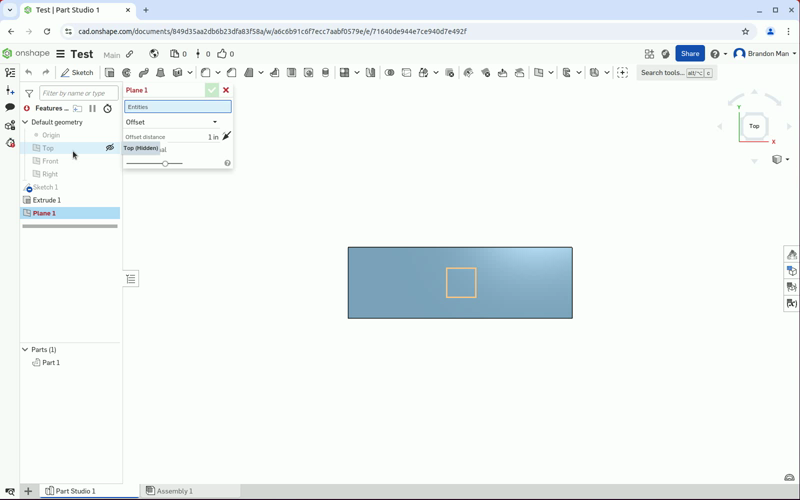
click(73, 150)
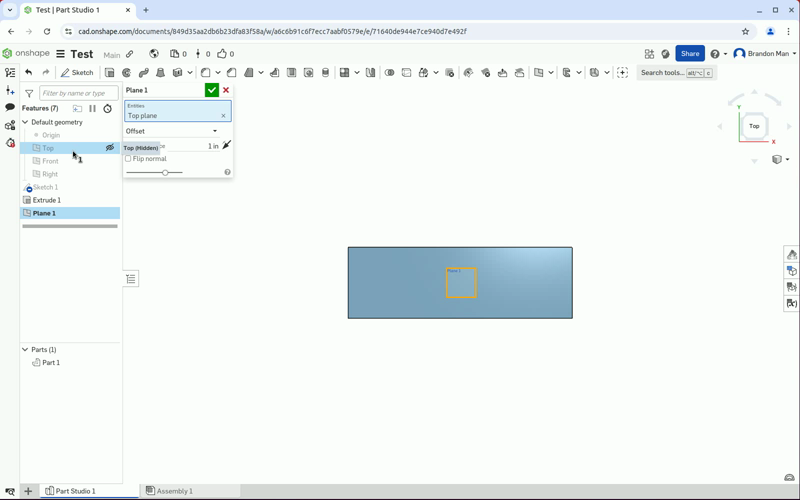
key(tab, 2)
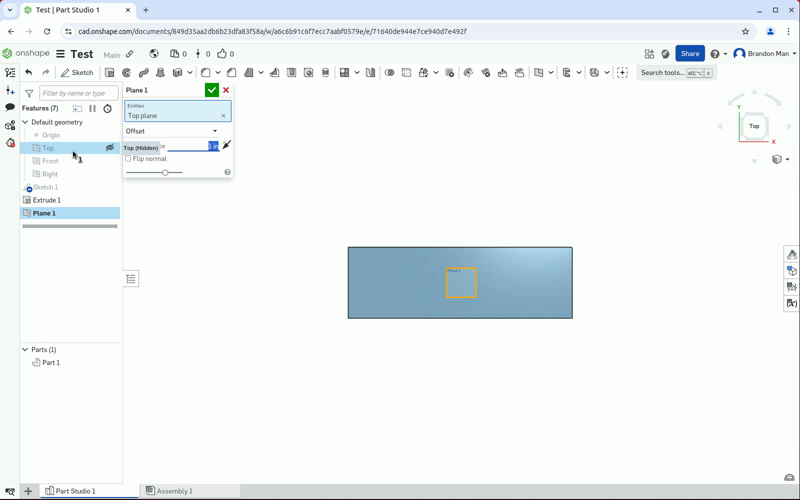
text(0.246)
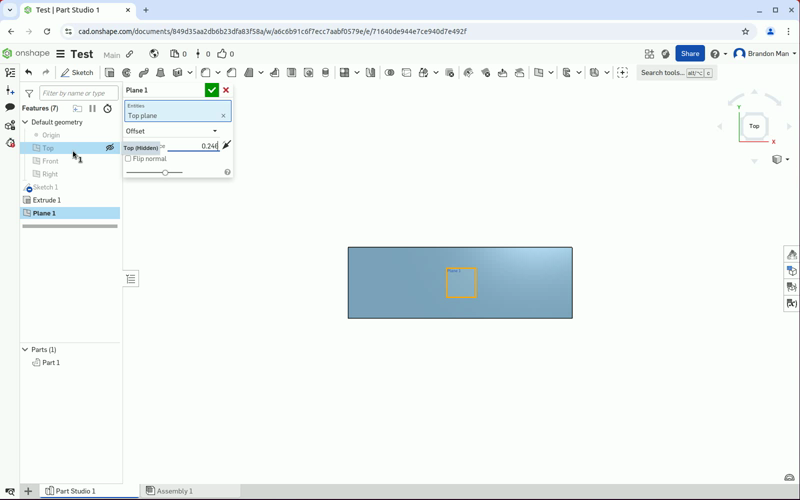
key(enter, 2)
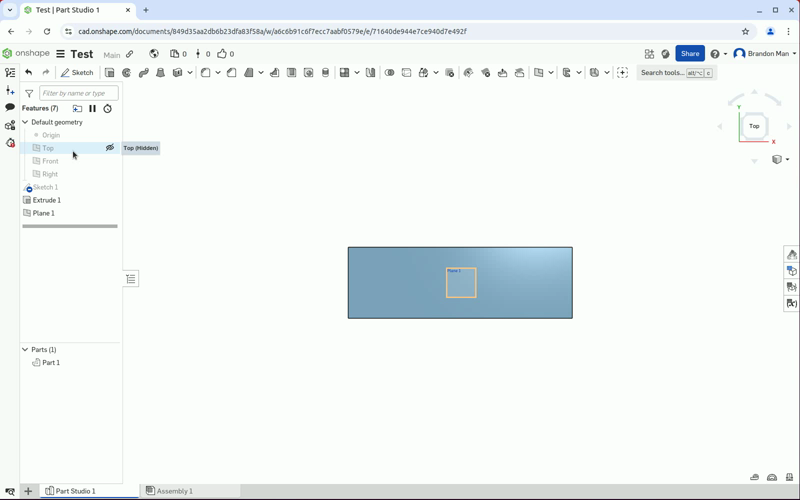
key(shift+s)
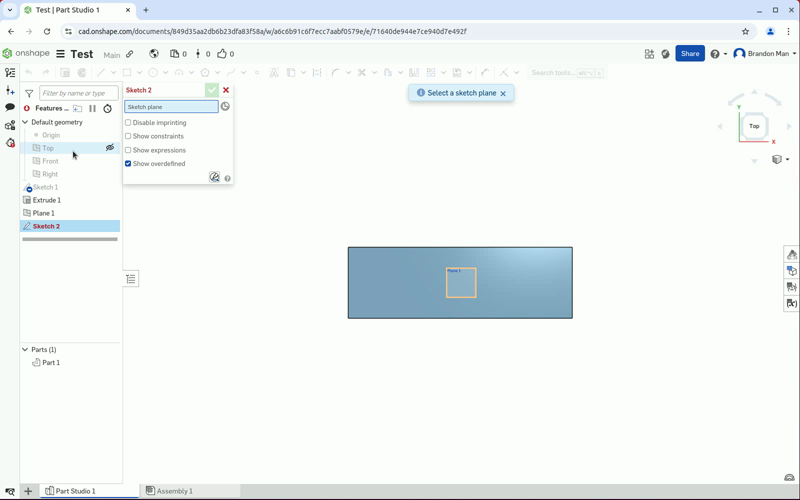
mouse_move(73, 215)
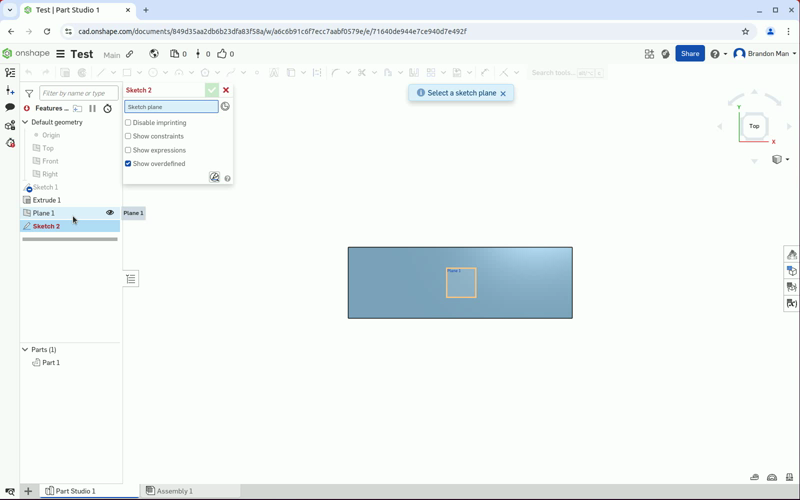
click(73, 215)
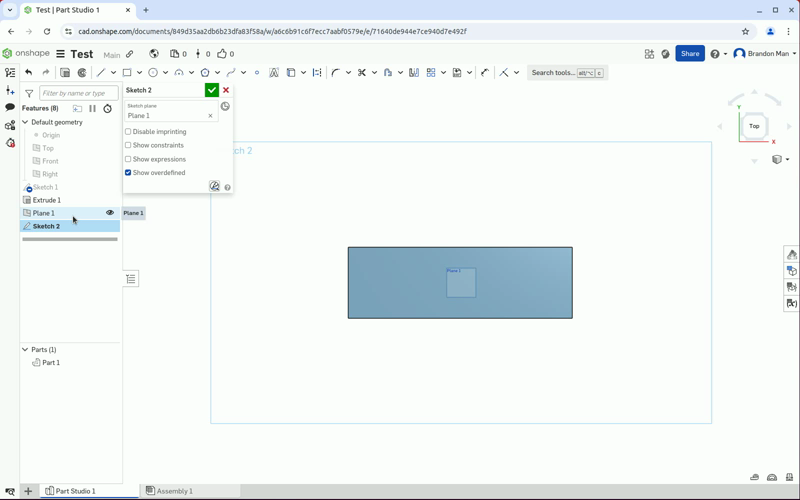
mouse_move(73, 352)
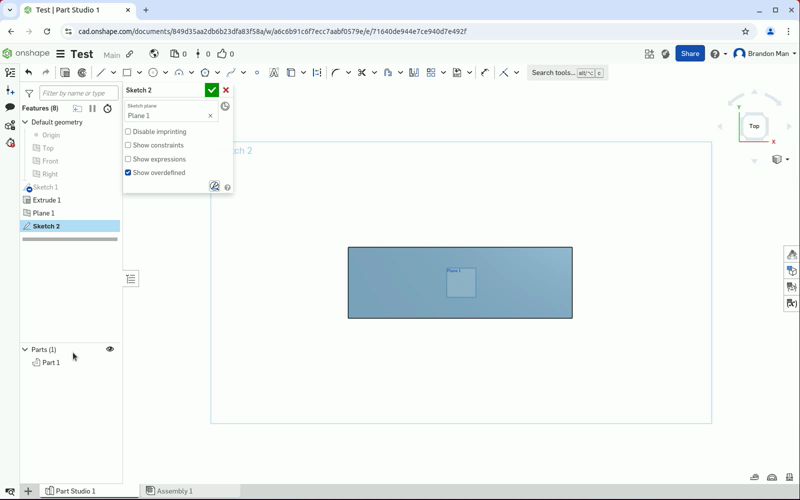
key(y)
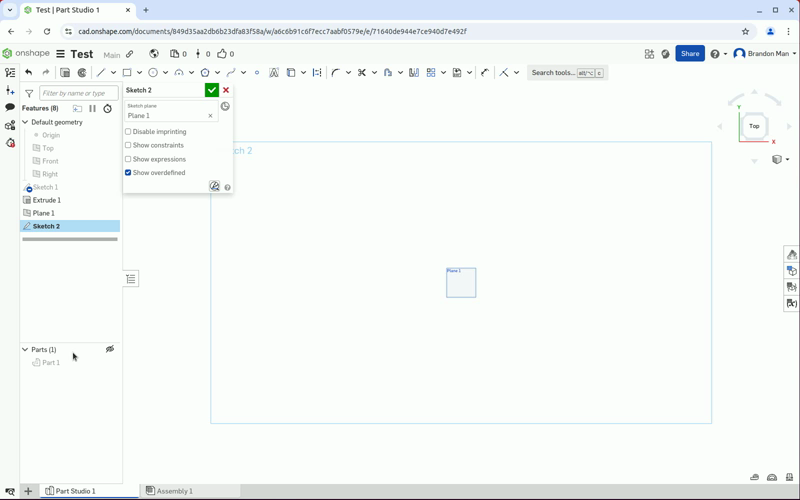
key(l)
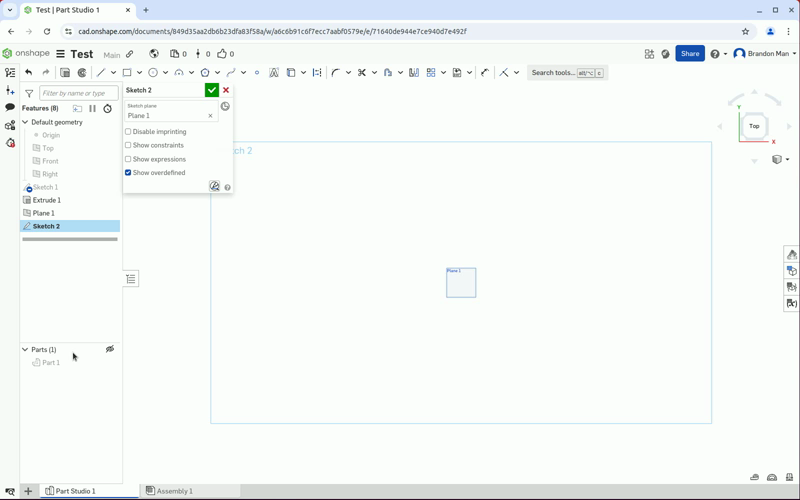
key_down(shift)
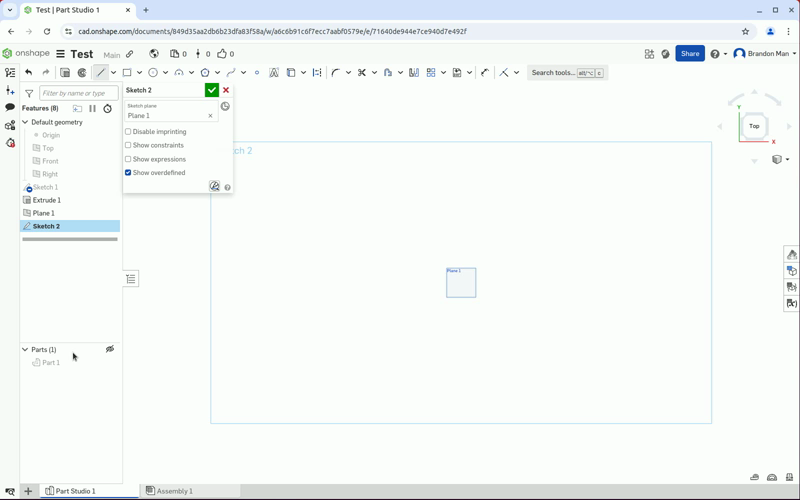
mouse_move(556, 251)
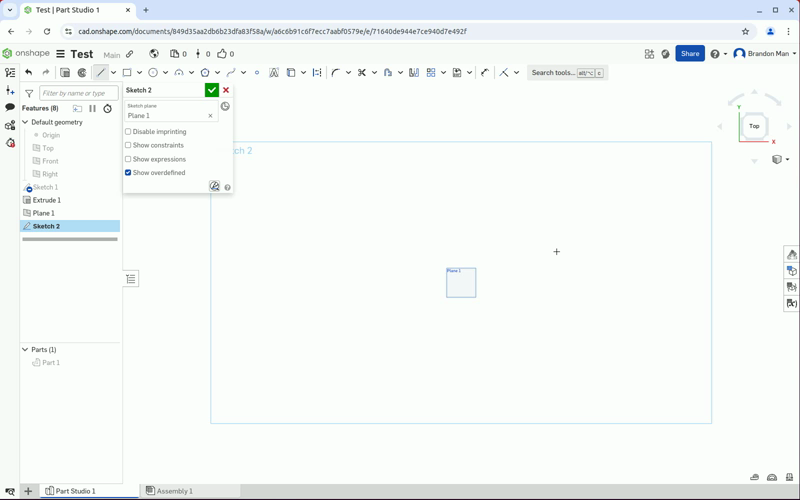
click(556, 251)
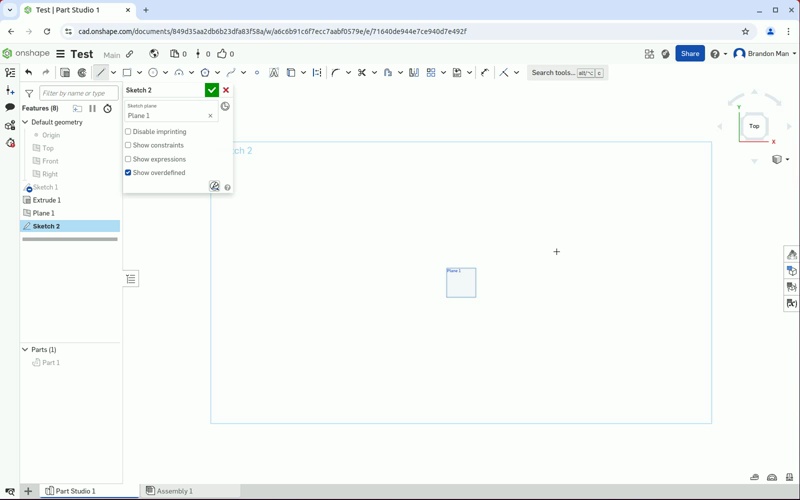
key_up(shift)
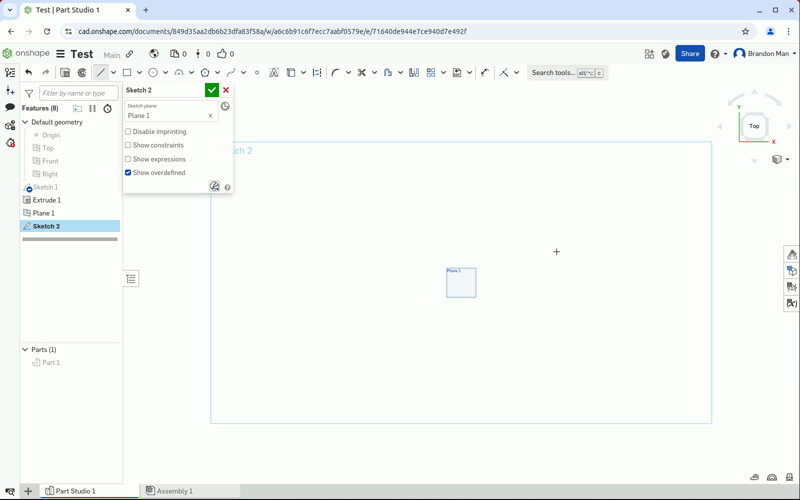
key_down(shift)
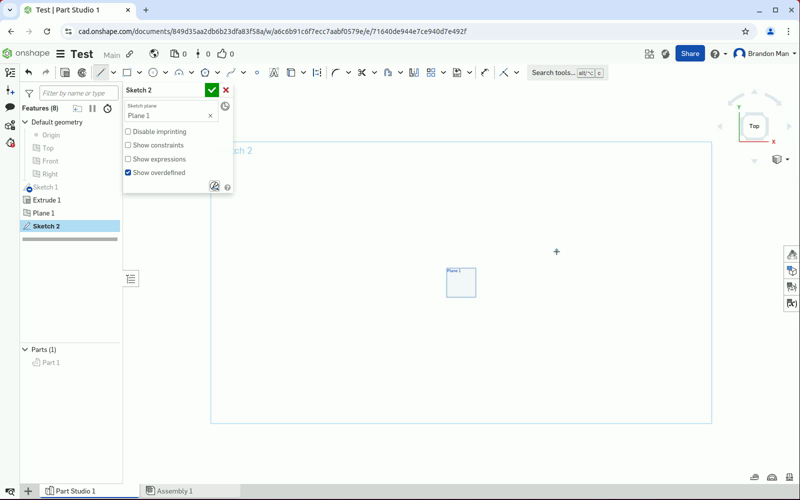
mouse_move(586, 251)
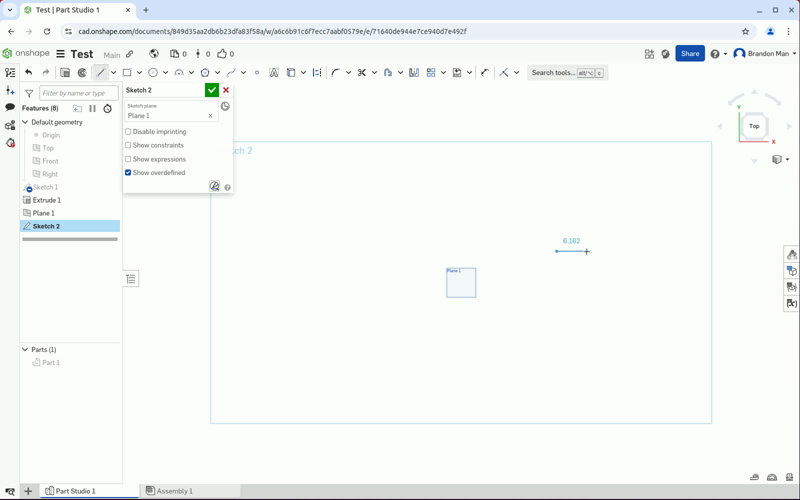
mouse_move(569, 251)
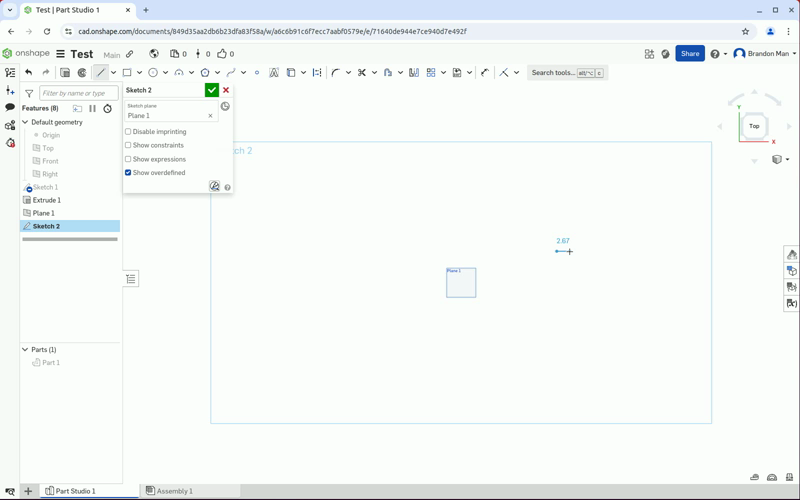
click(569, 251)
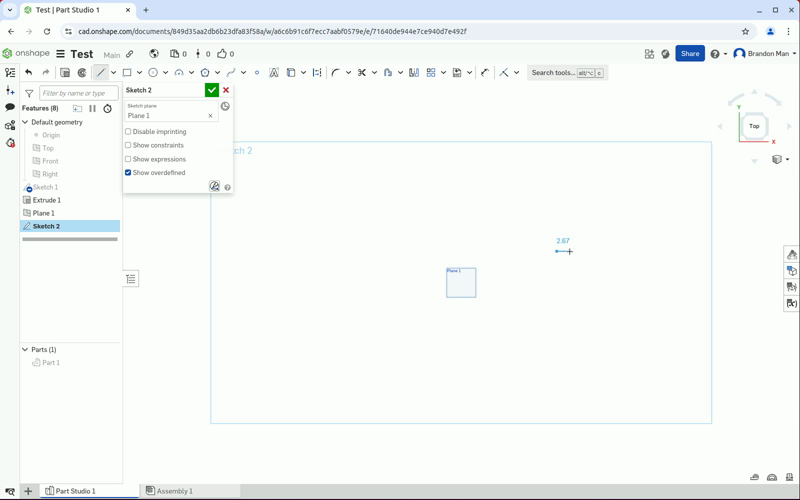
key_up(shift)
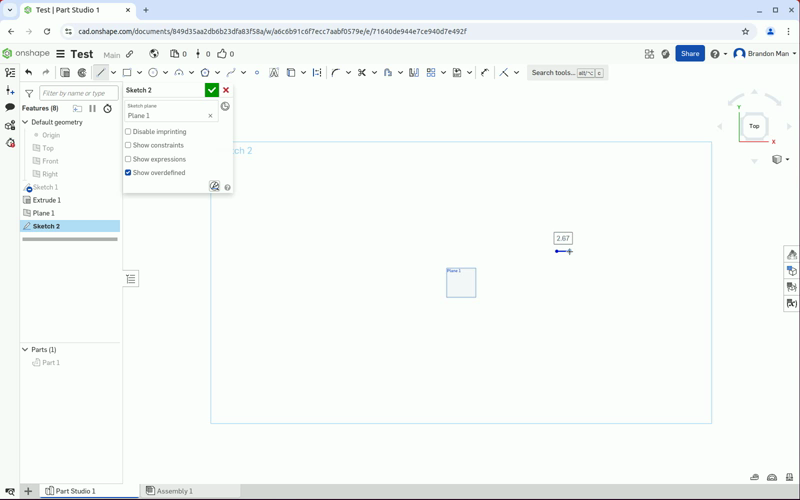
key_down(shift)
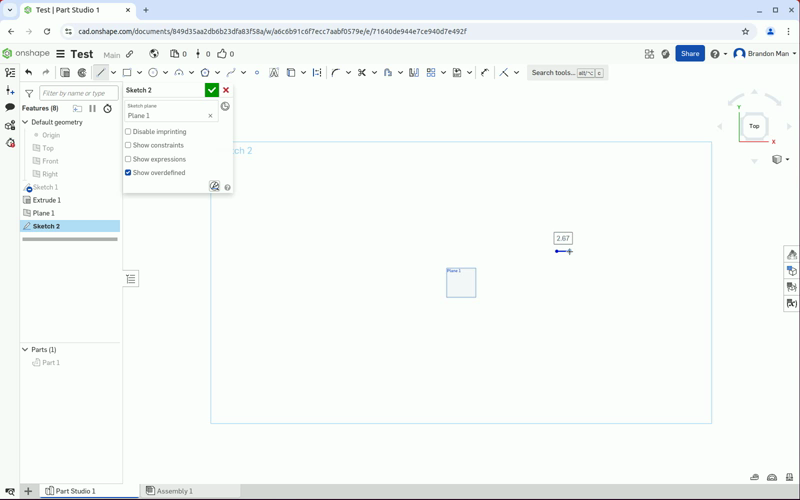
mouse_move(589, 251)
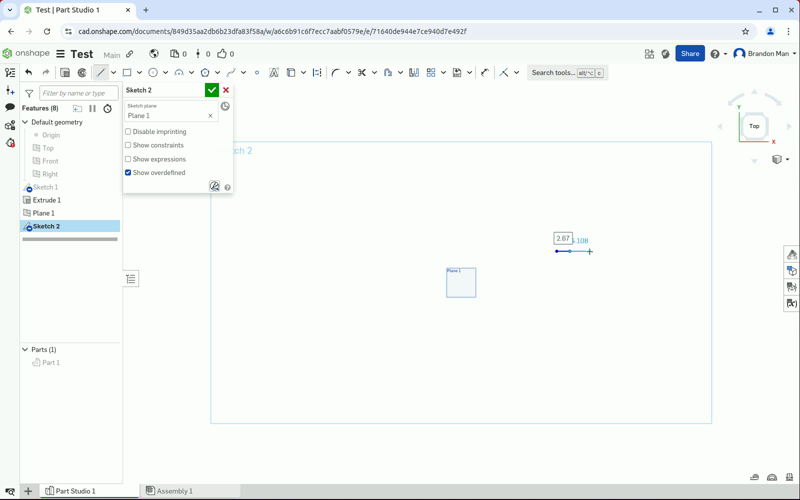
mouse_move(569, 249)
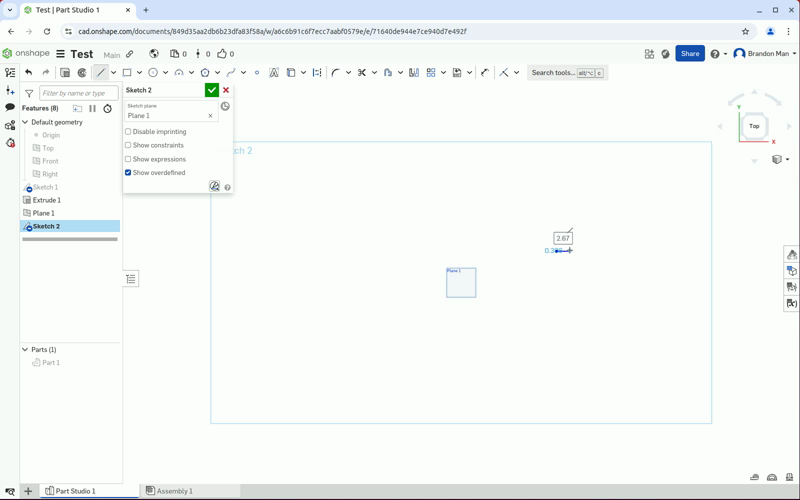
scroll(6)
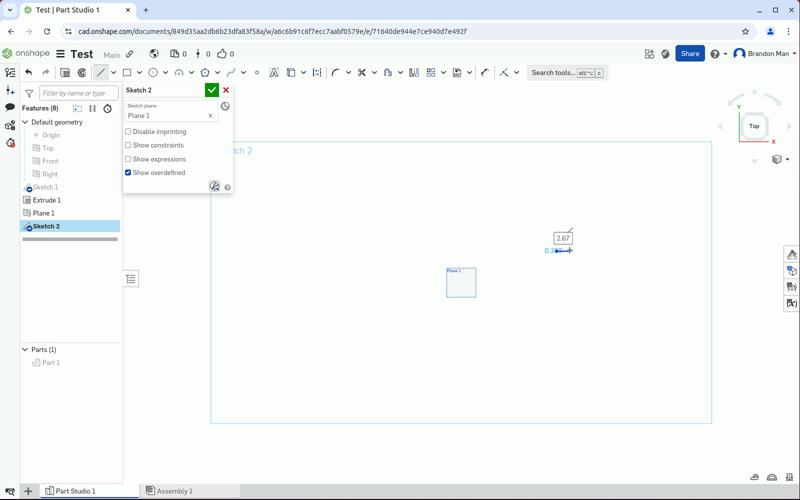
scroll(6)
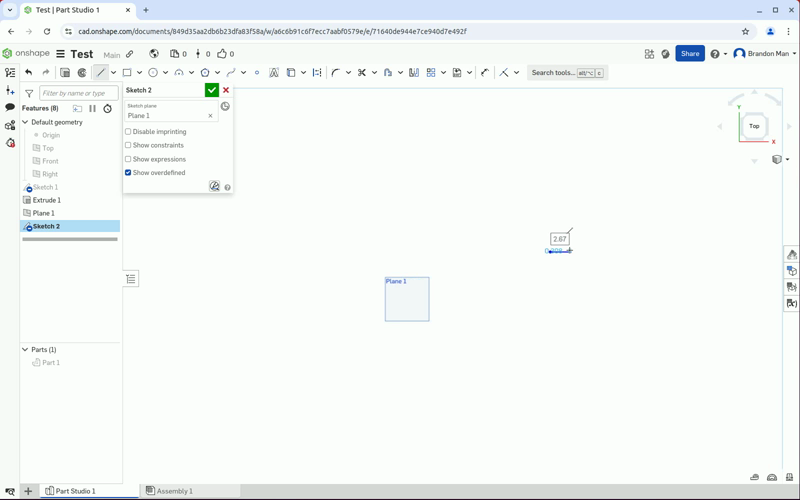
scroll(6)
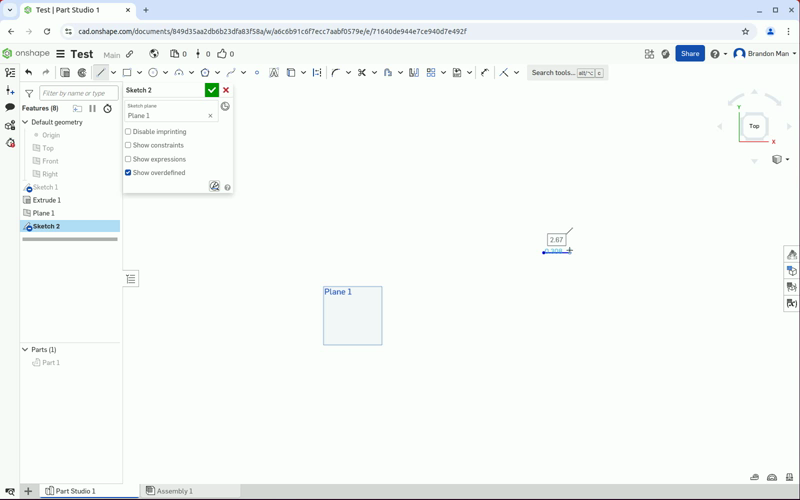
scroll(6)
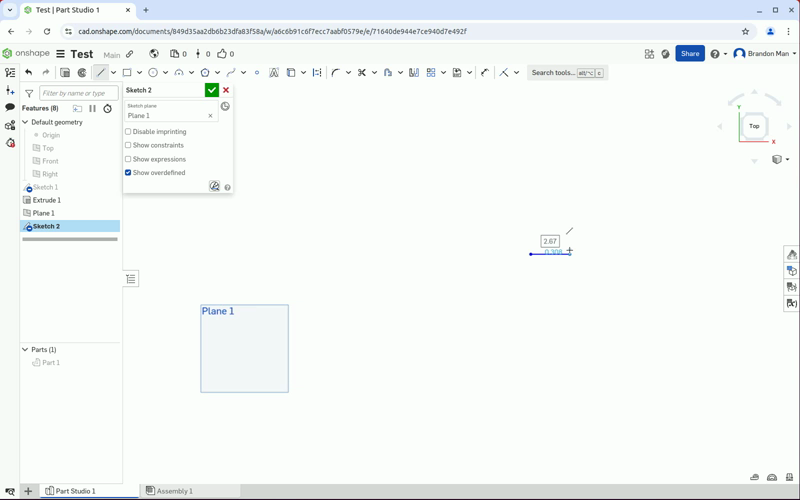
scroll(6)
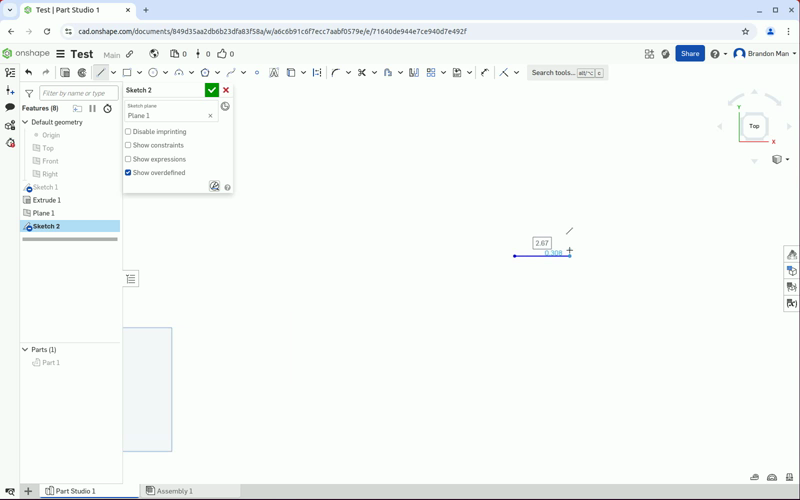
scroll(6)
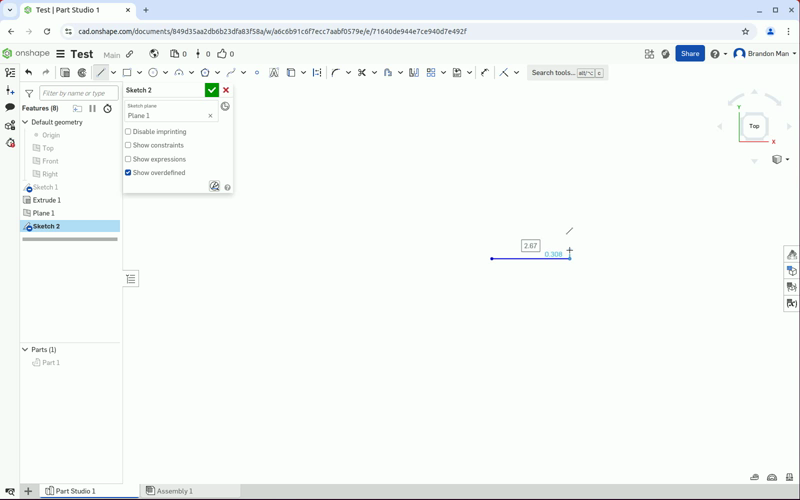
scroll(6)
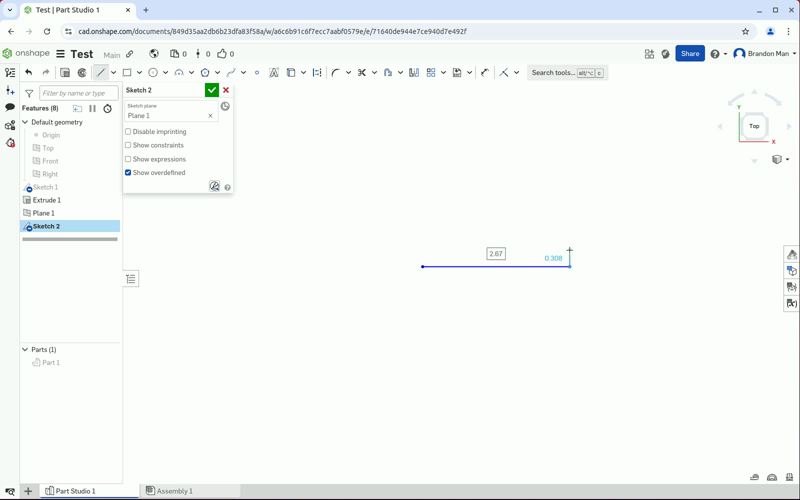
click(569, 249)
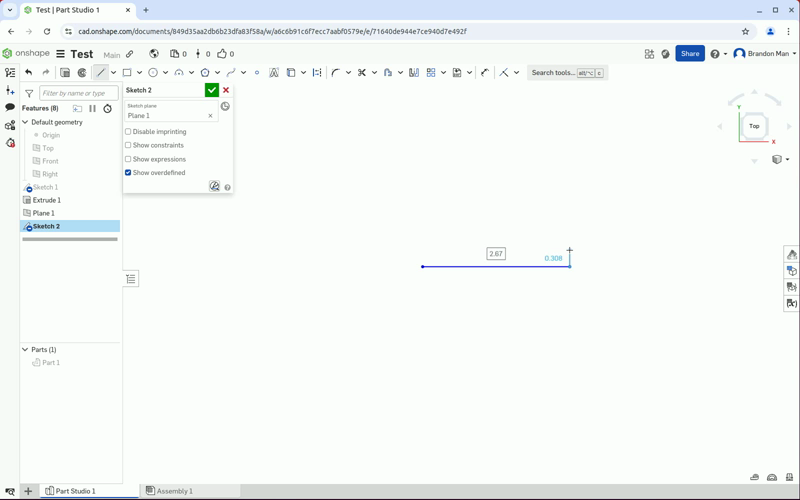
scroll(-6)
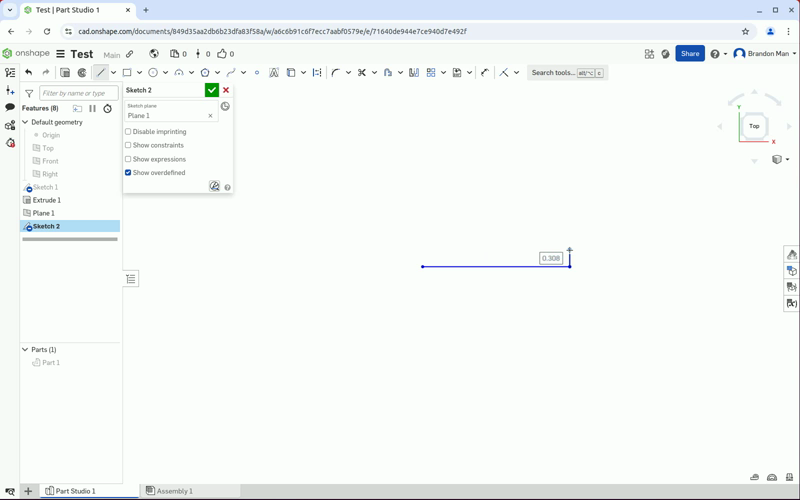
scroll(-6)
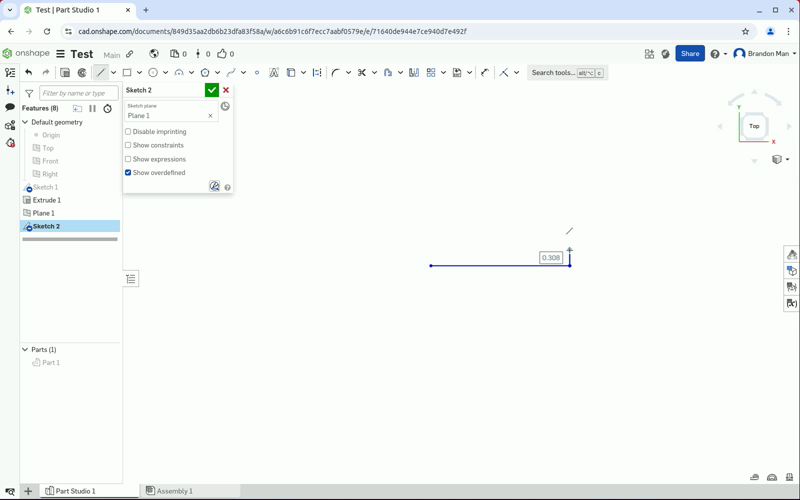
scroll(-6)
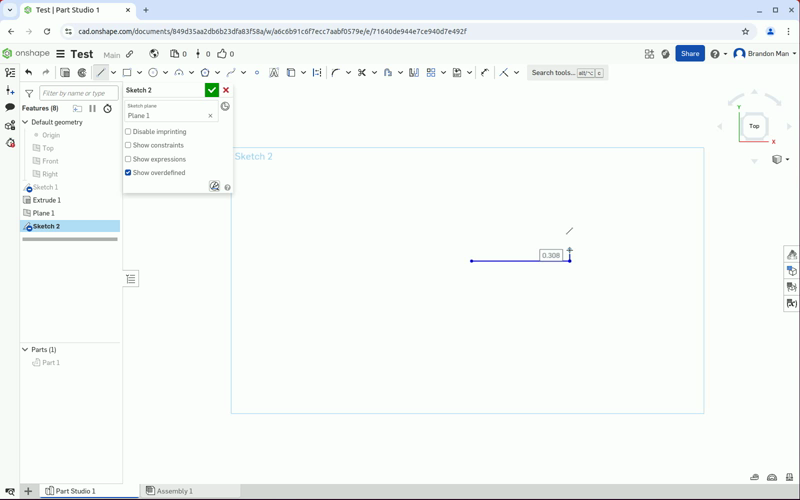
scroll(-6)
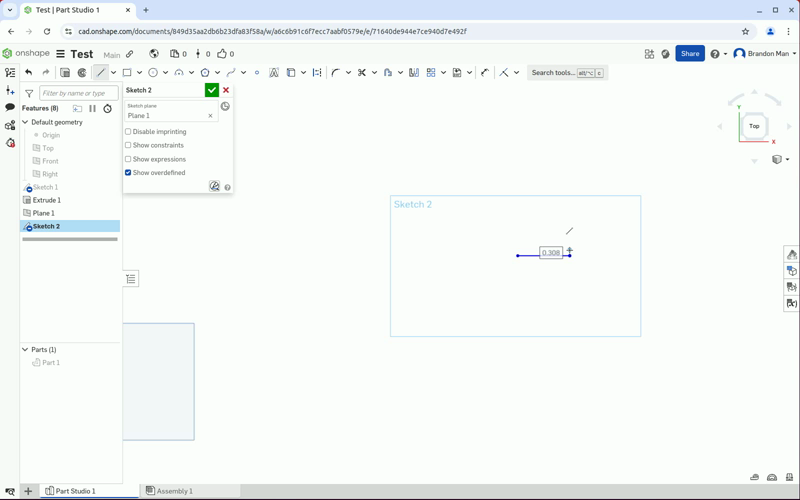
scroll(-6)
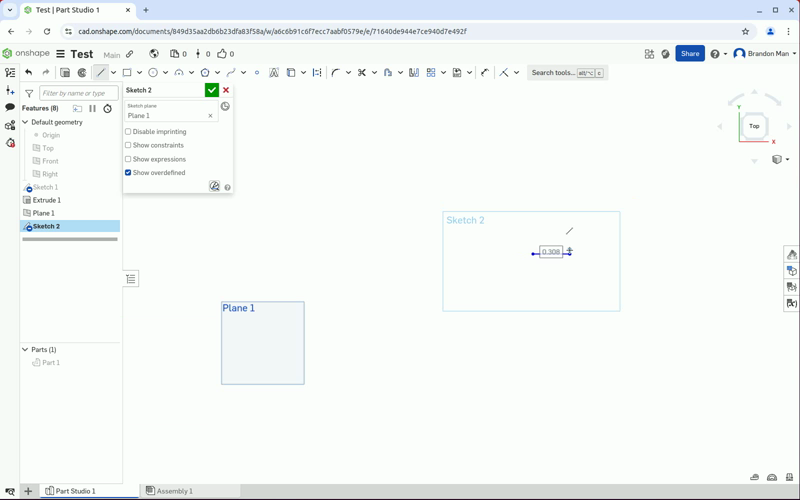
scroll(-6)
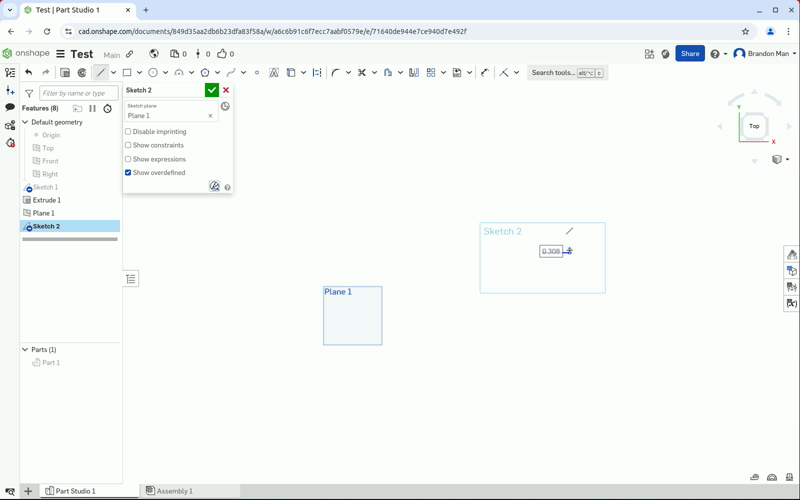
scroll(-6)
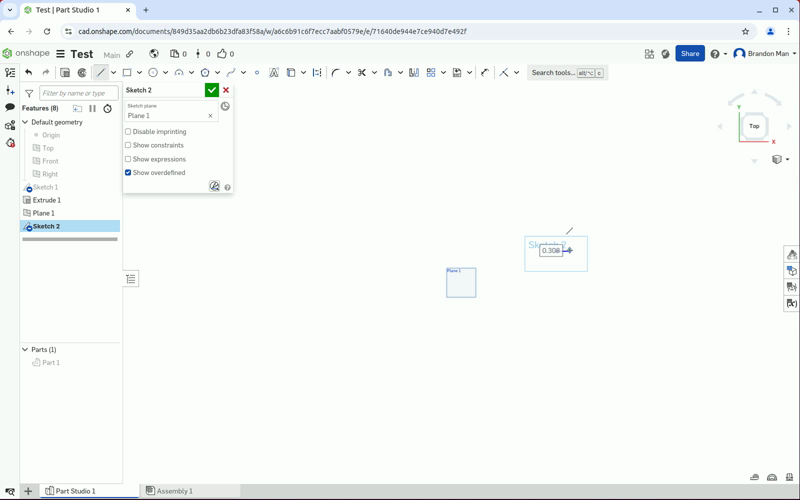
key_up(shift)
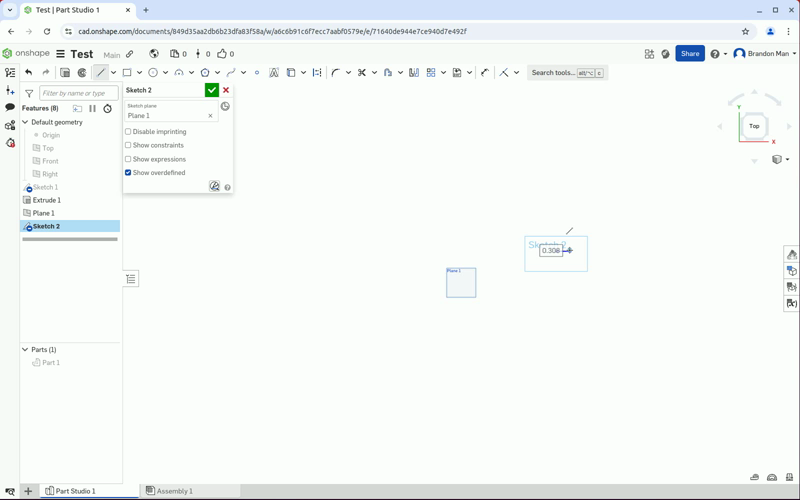
key_down(shift)
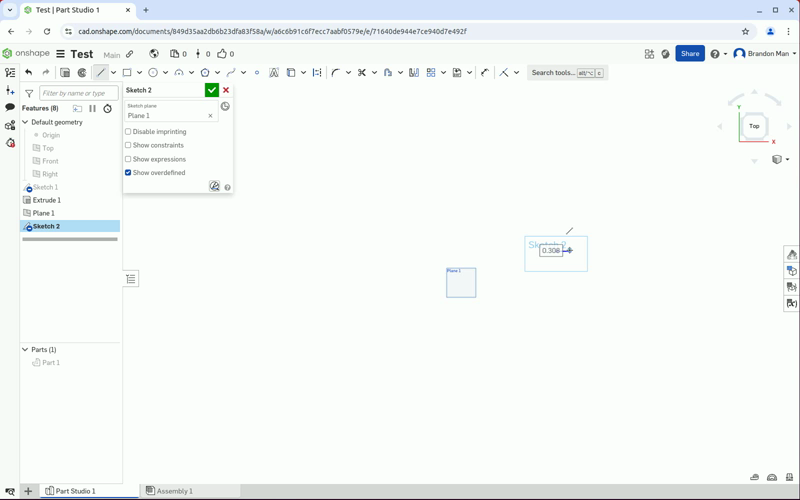
mouse_move(589, 249)
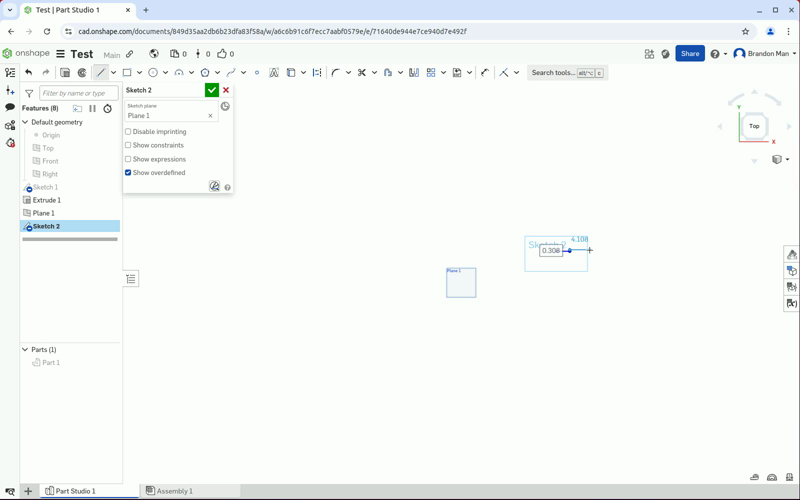
mouse_move(556, 249)
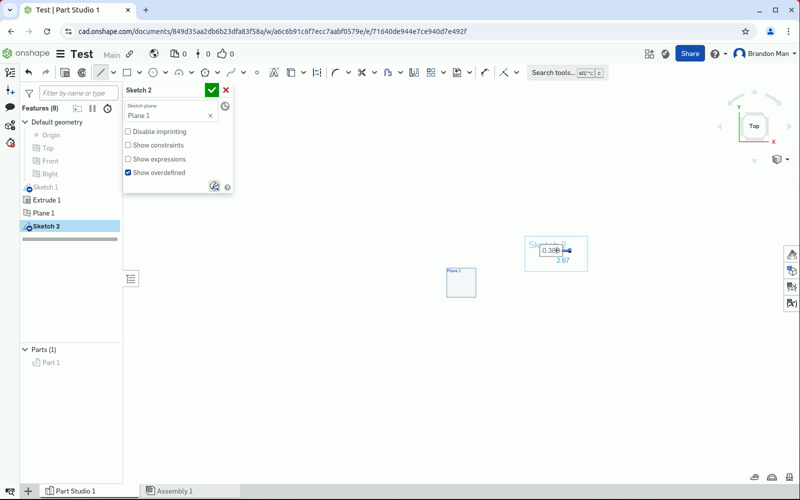
scroll(6)
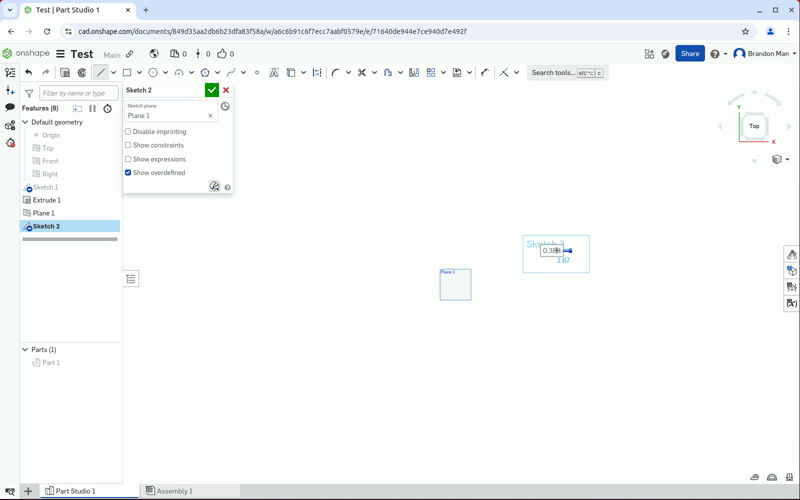
scroll(6)
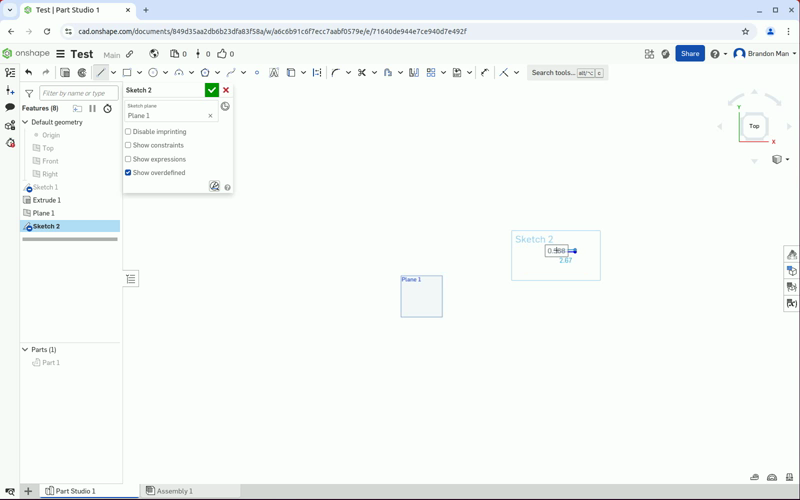
scroll(6)
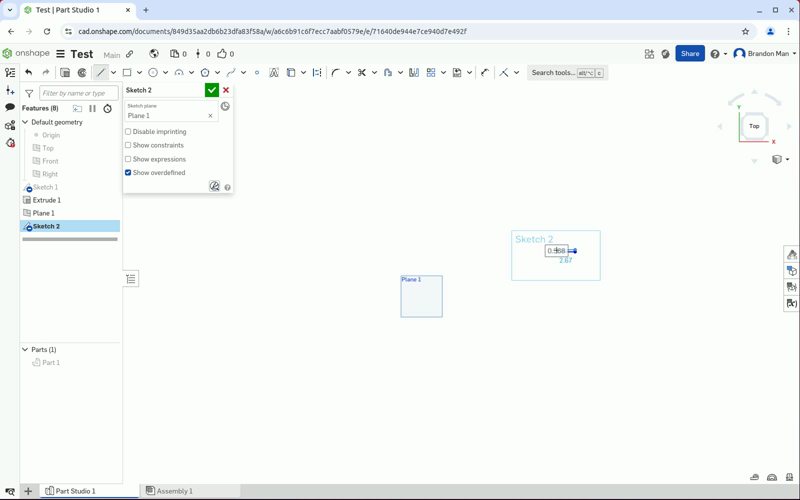
scroll(6)
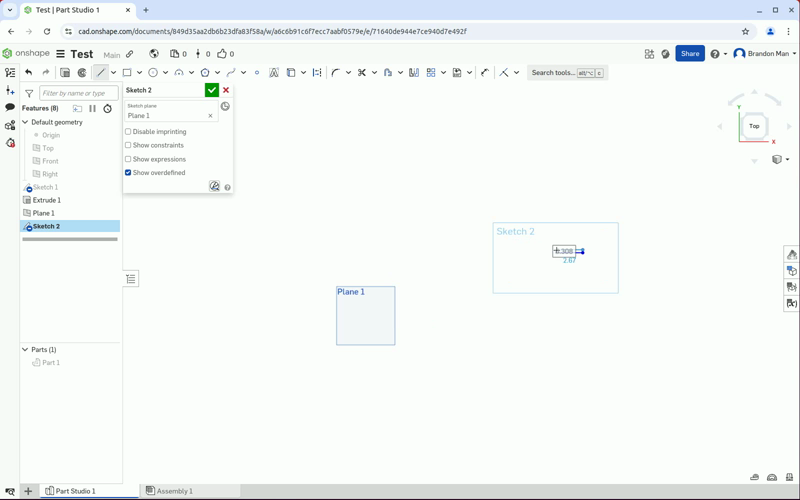
scroll(6)
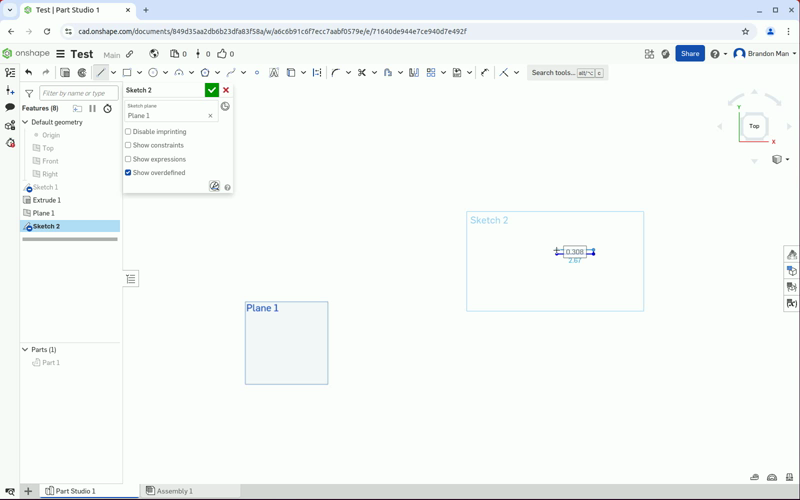
scroll(6)
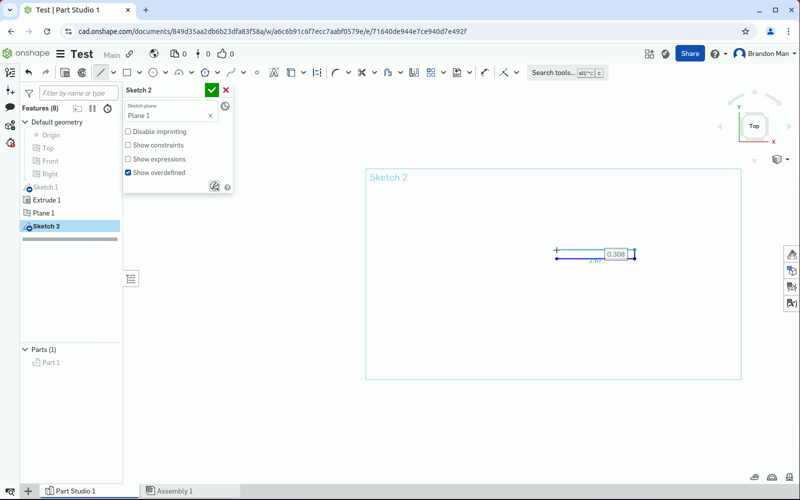
scroll(6)
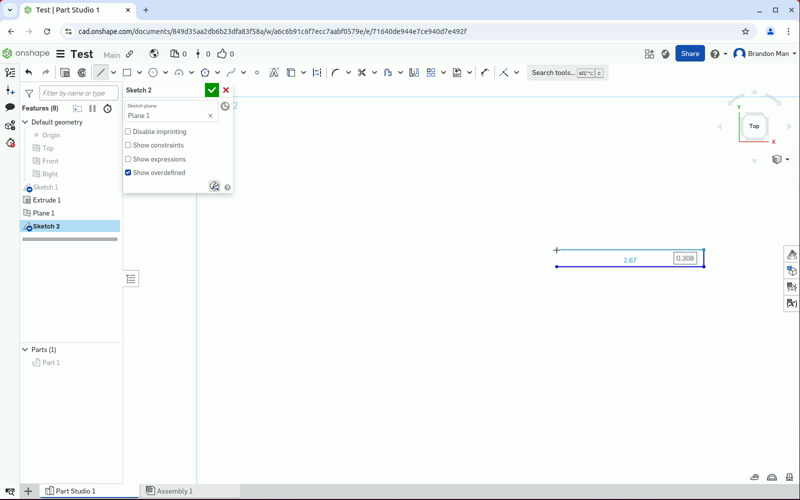
click(556, 249)
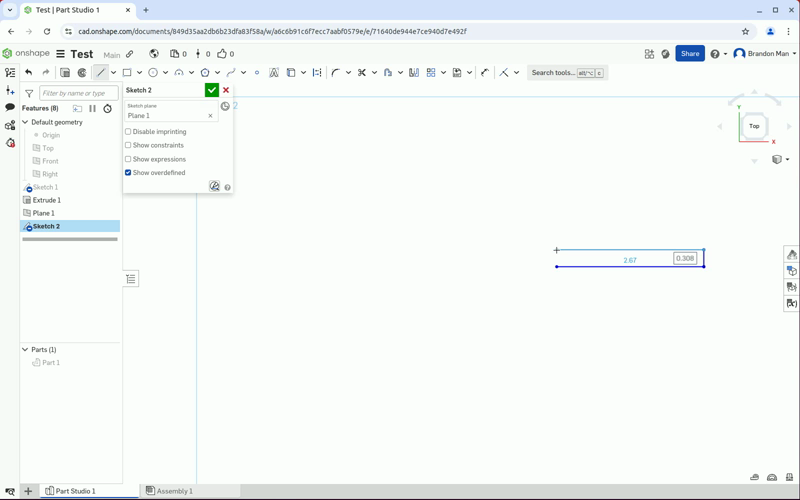
scroll(-6)
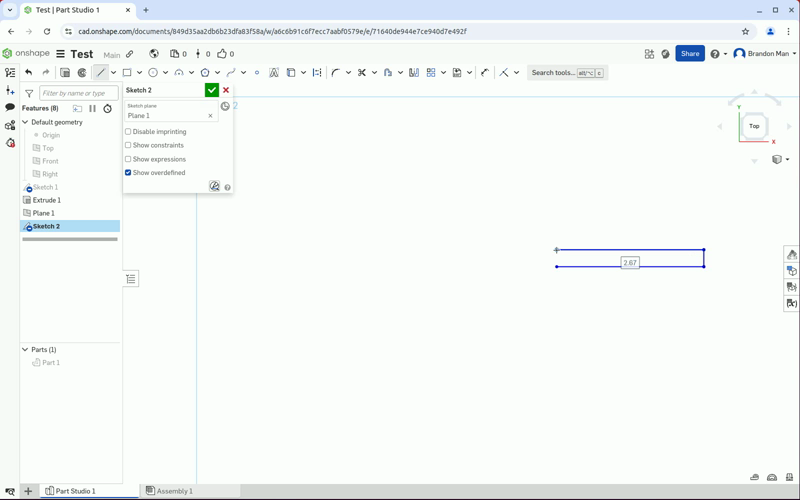
scroll(-6)
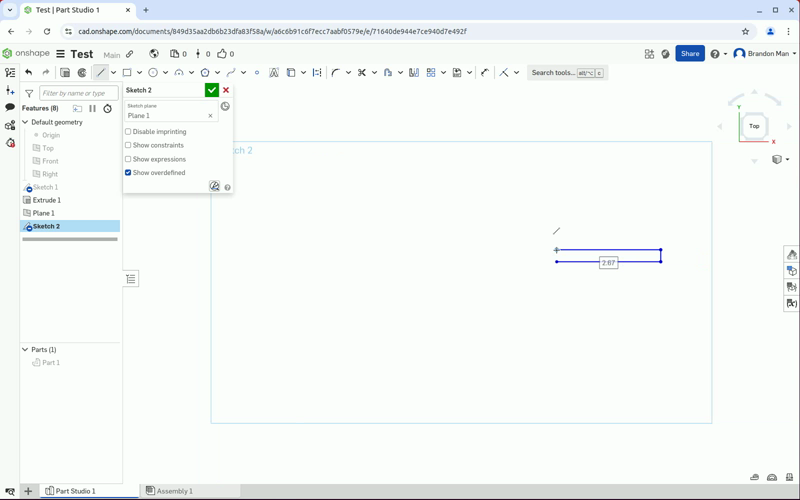
scroll(-6)
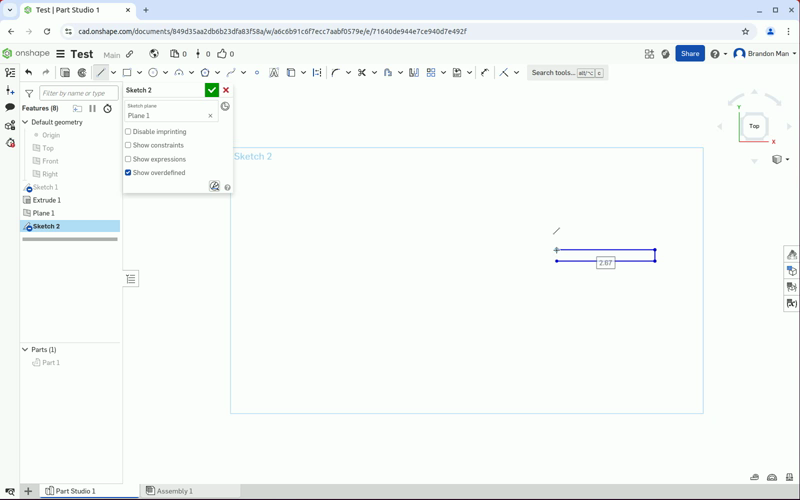
scroll(-6)
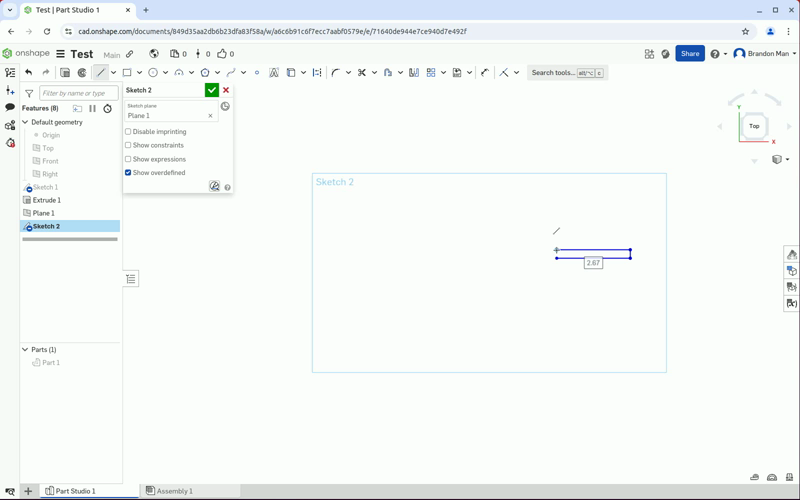
scroll(-6)
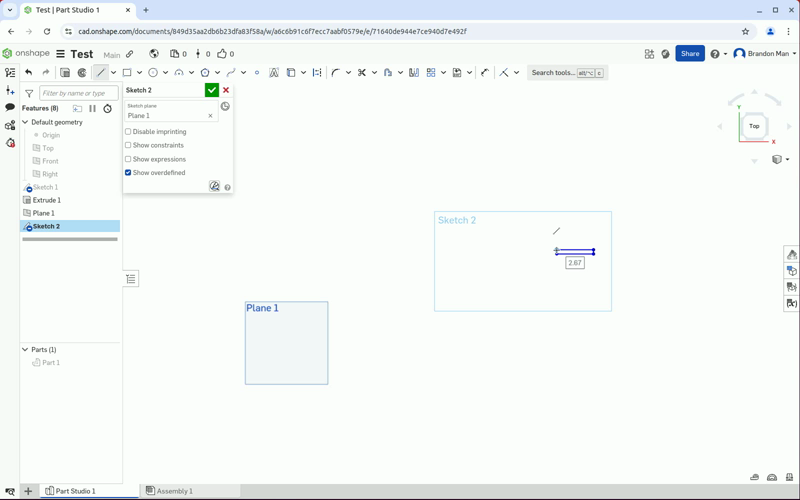
scroll(-6)
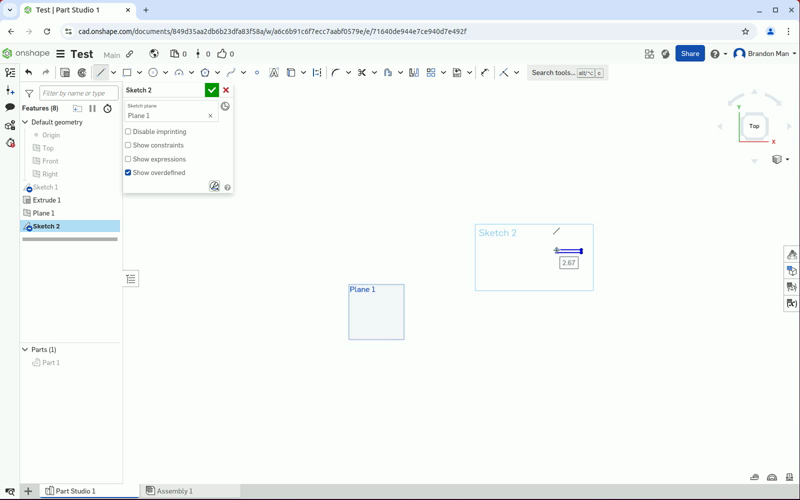
scroll(-6)
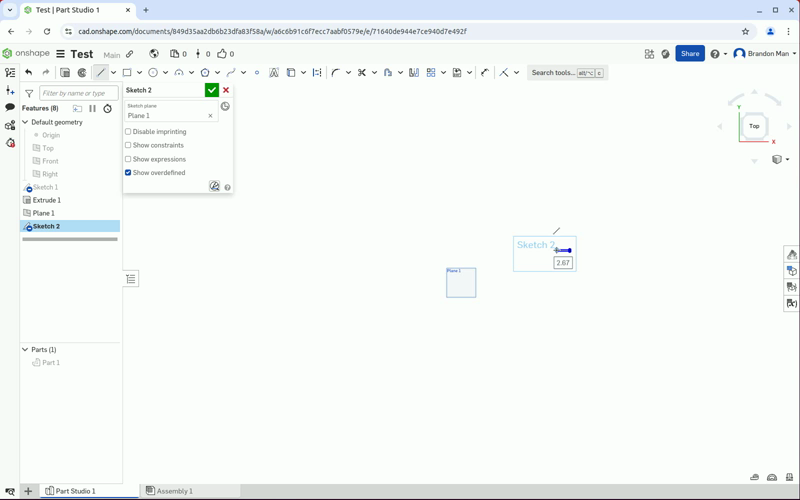
key_up(shift)
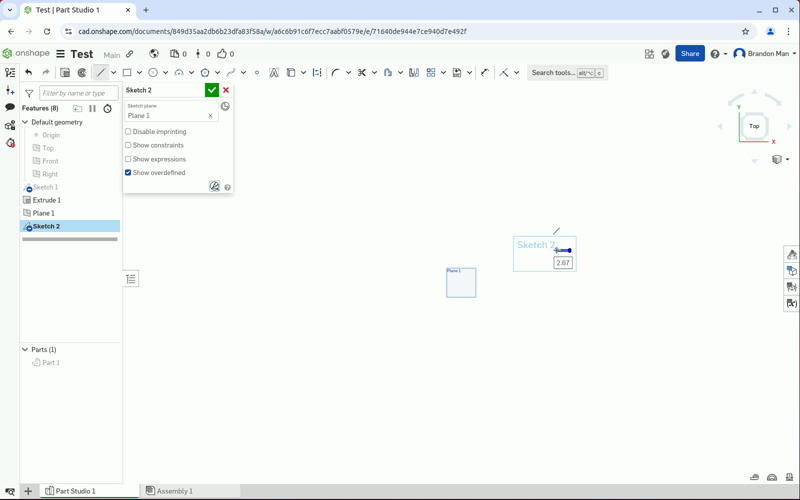
mouse_move(586, 249)
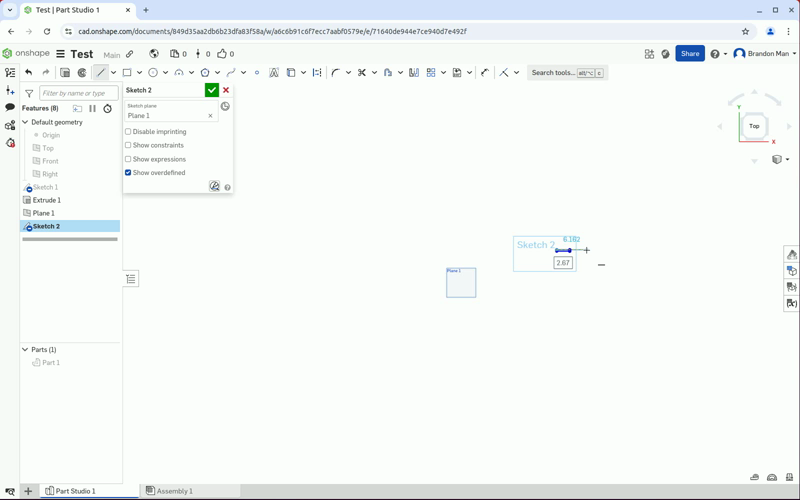
key_down(shift)
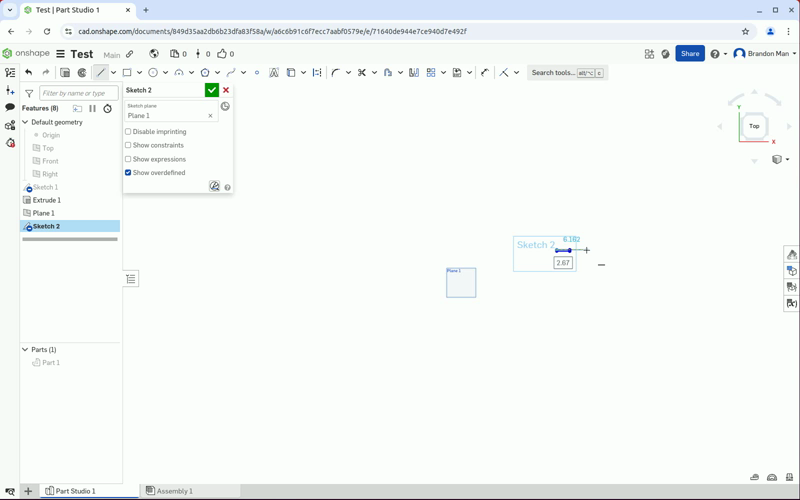
mouse_move(556, 251)
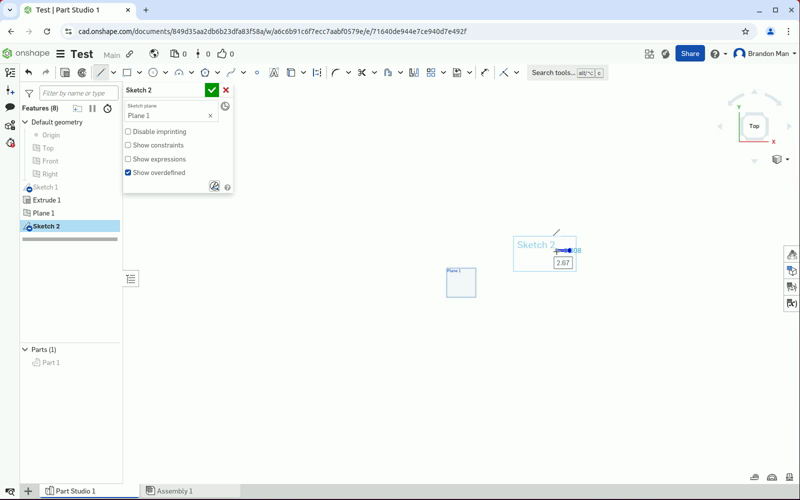
scroll(6)
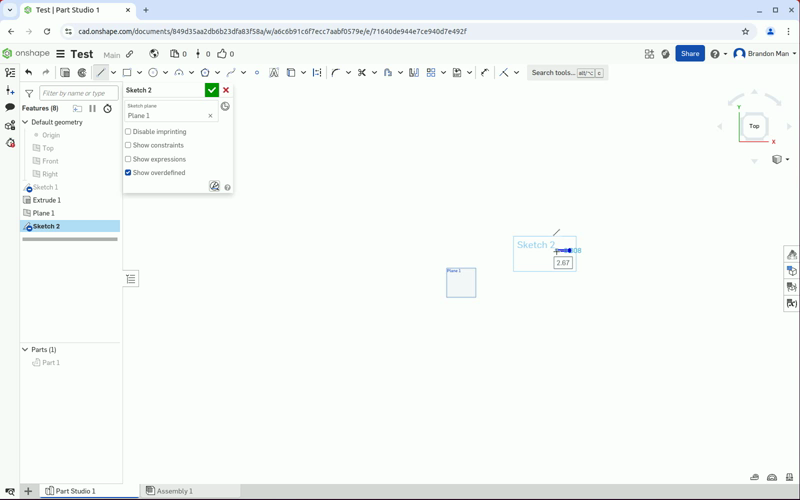
scroll(6)
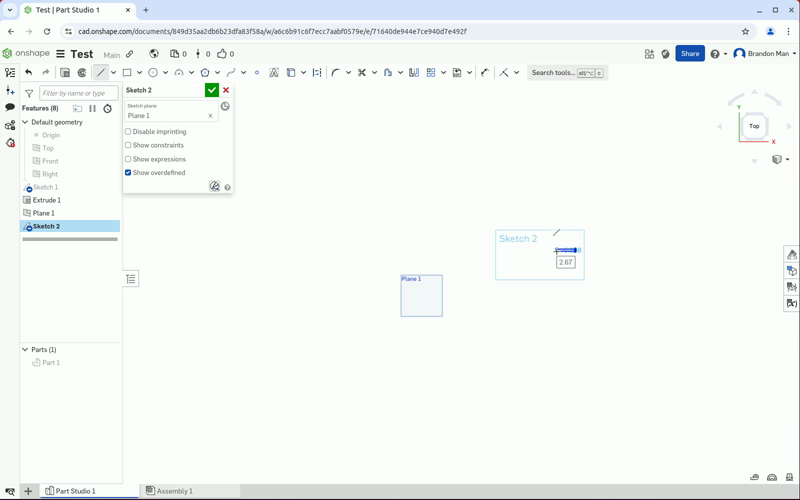
scroll(6)
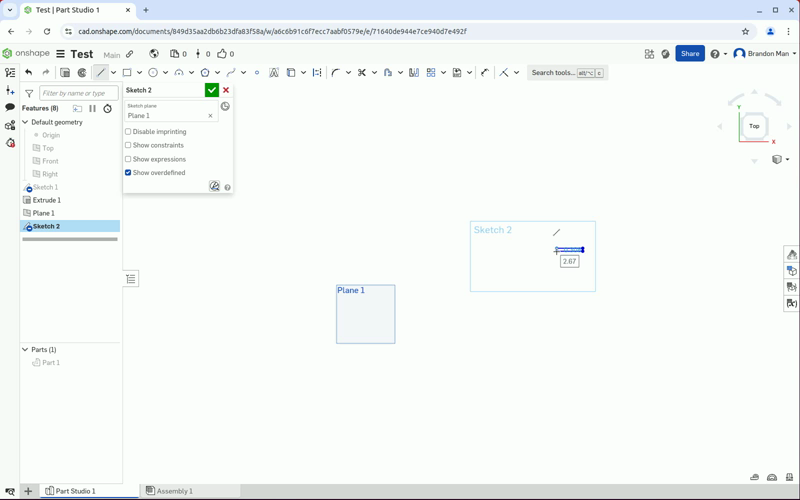
scroll(6)
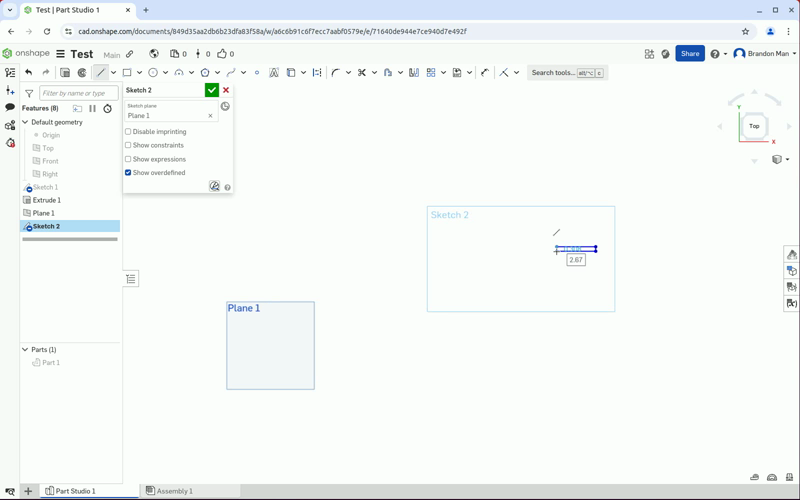
scroll(6)
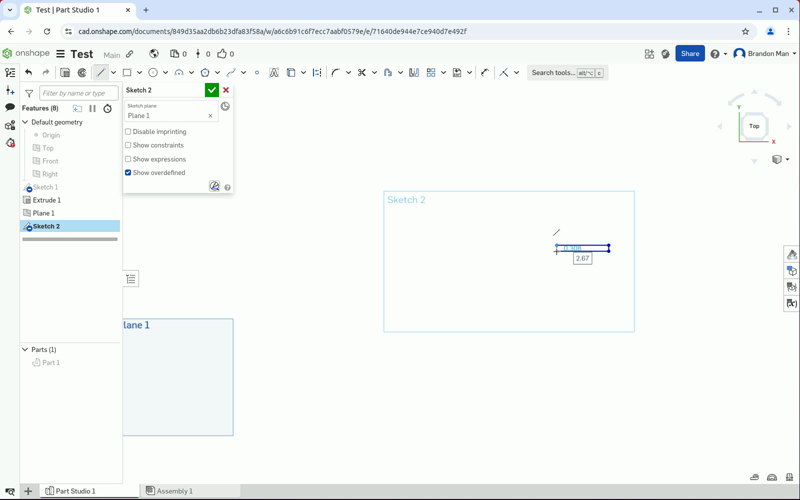
scroll(6)
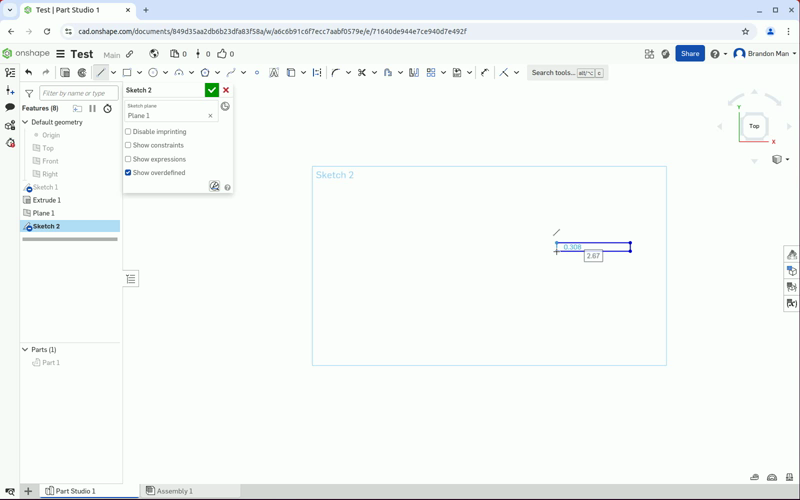
scroll(6)
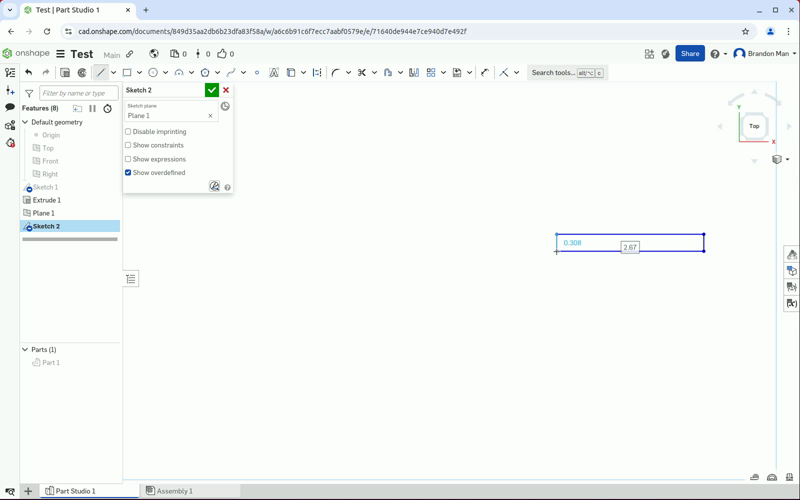
key_up(shift)
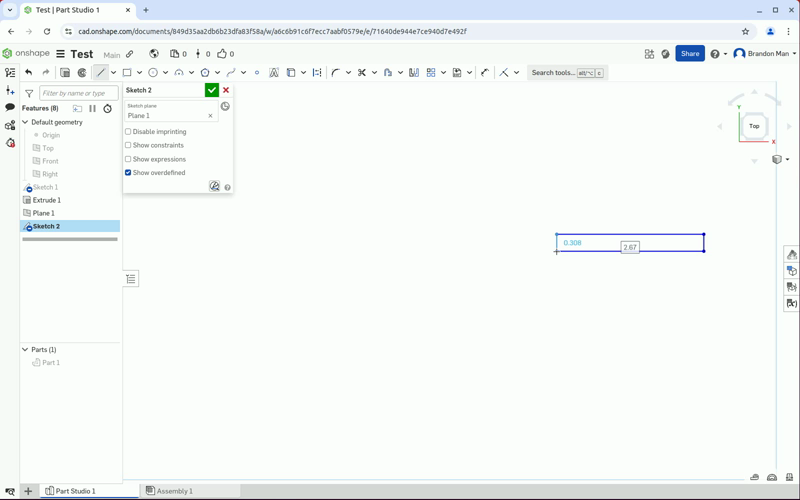
click(556, 251)
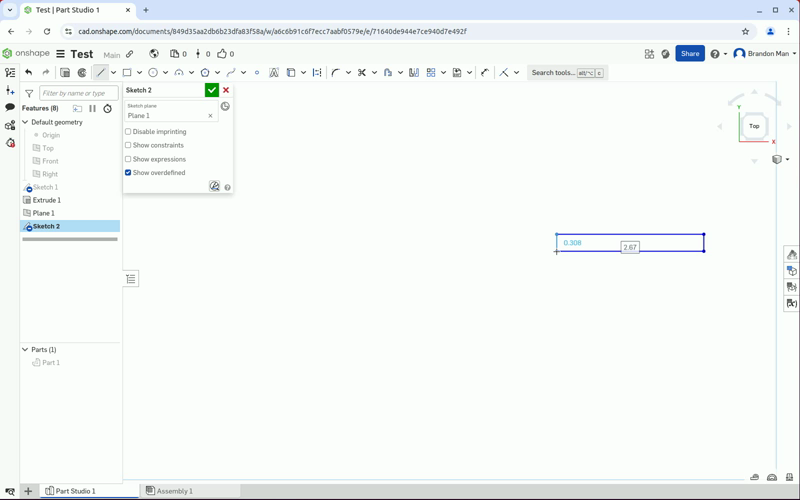
scroll(-6)
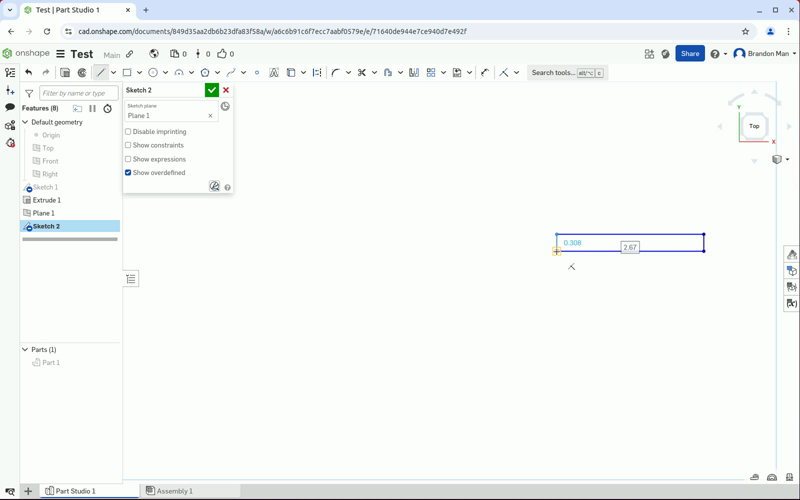
scroll(-6)
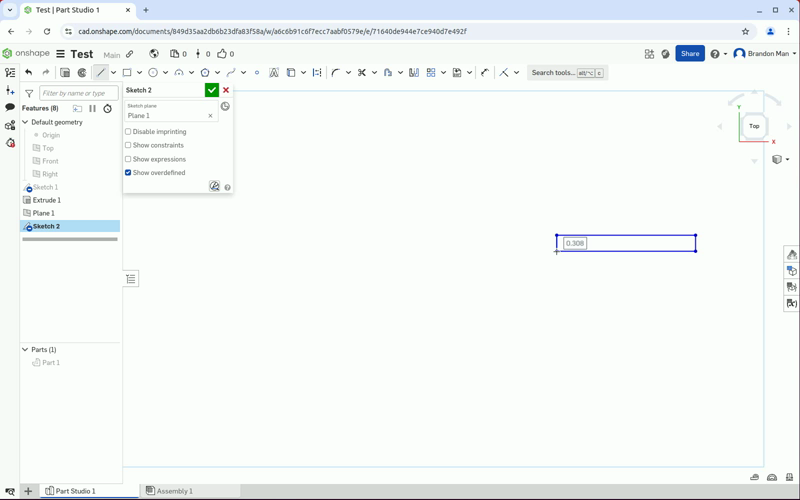
scroll(-6)
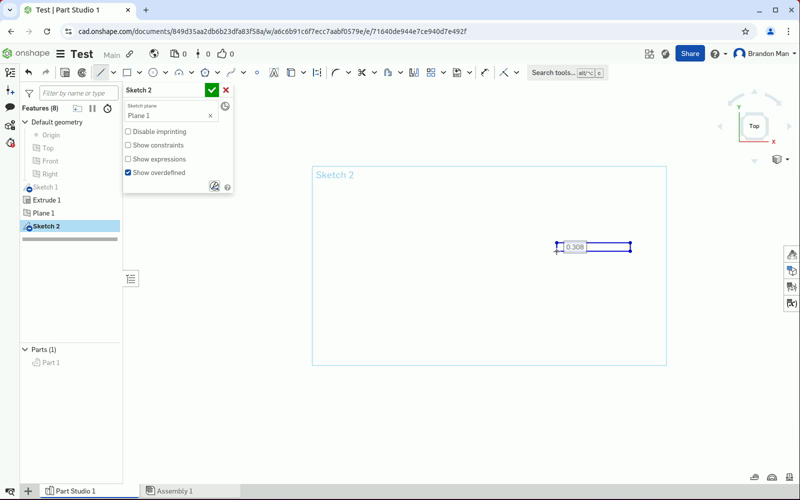
scroll(-6)
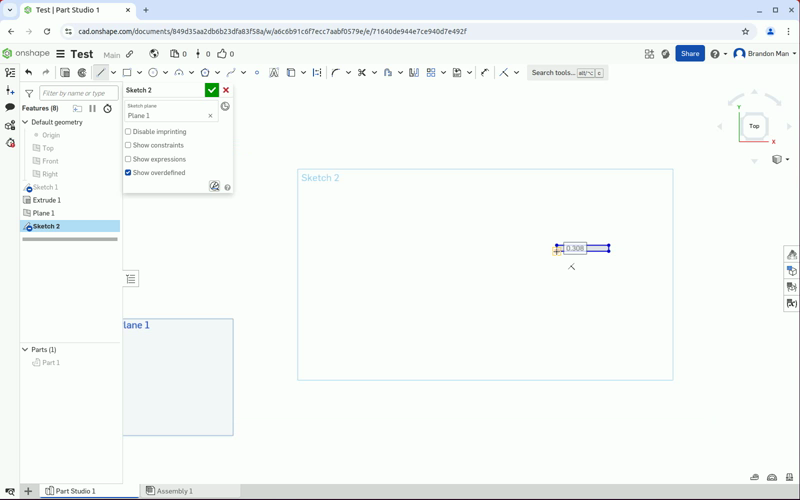
scroll(-6)
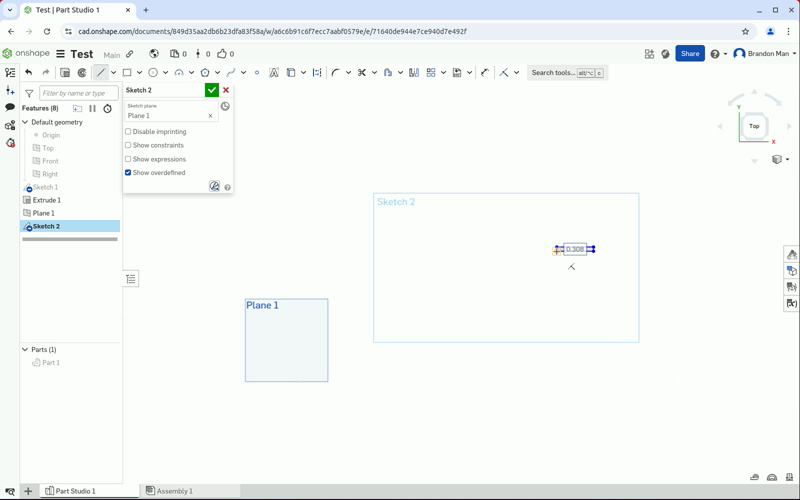
scroll(-6)
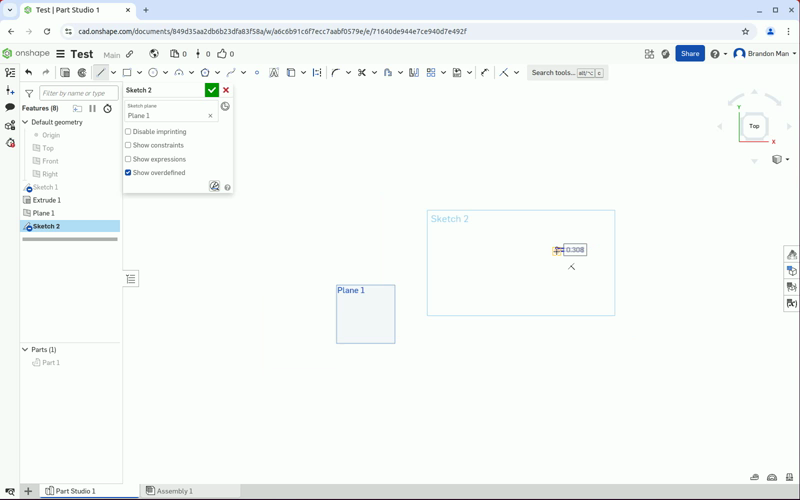
scroll(-6)
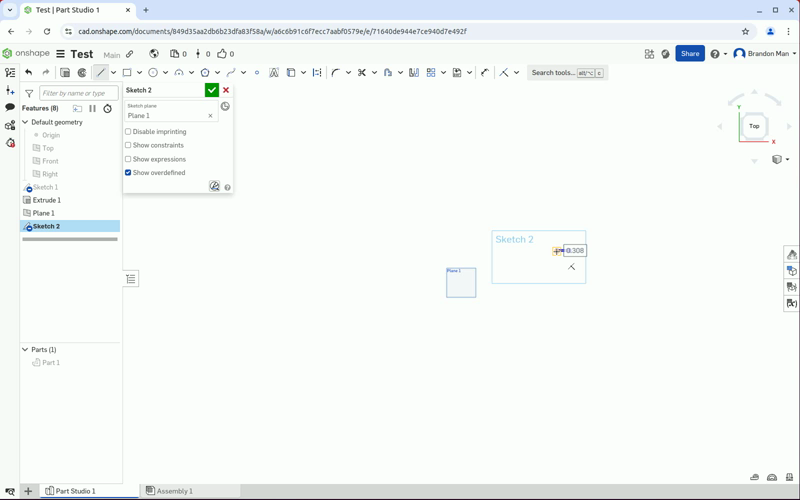
key(esc)
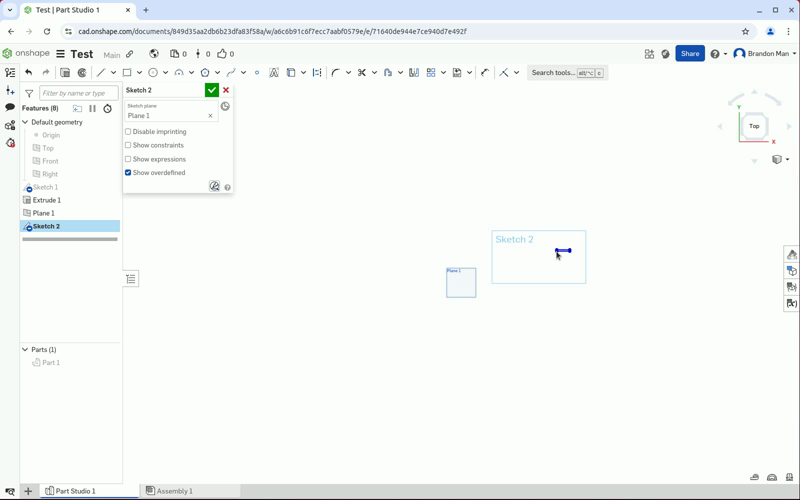
mouse_move(567, 249)
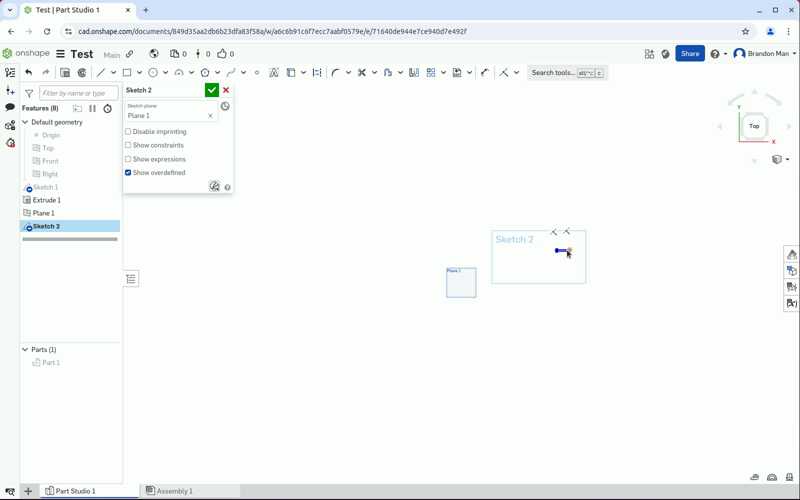
scroll(6)
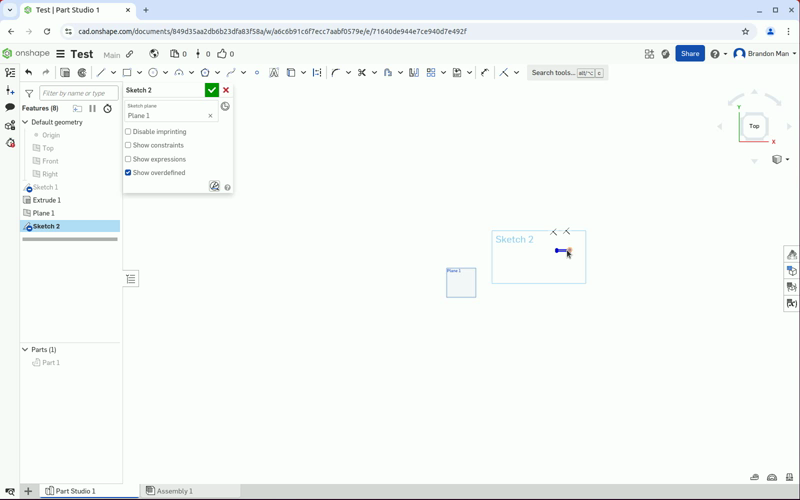
scroll(6)
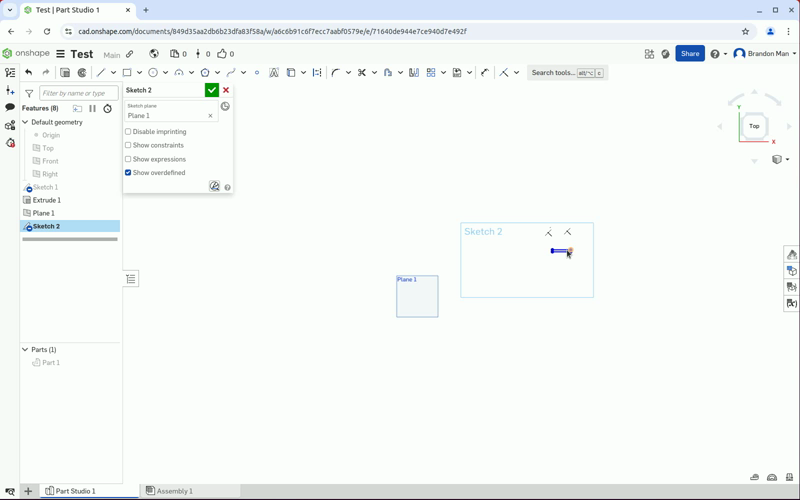
scroll(6)
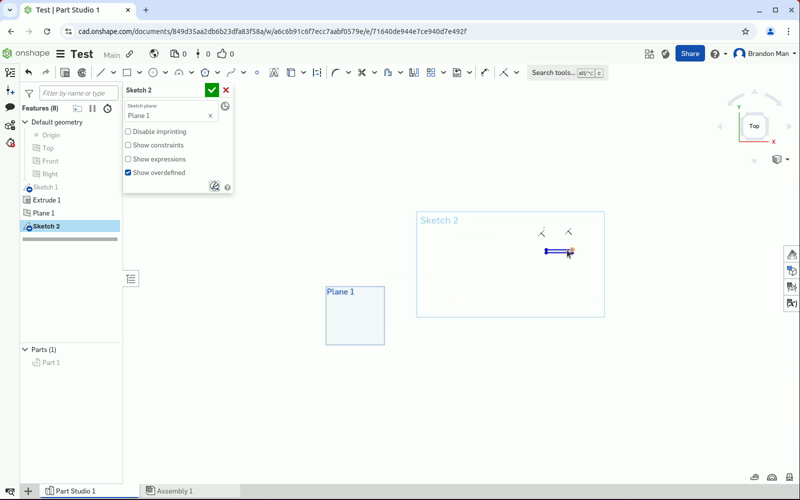
scroll(6)
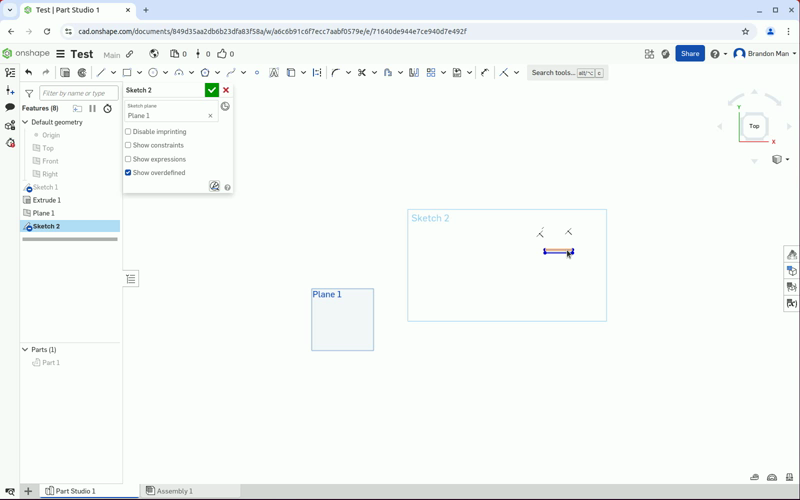
scroll(6)
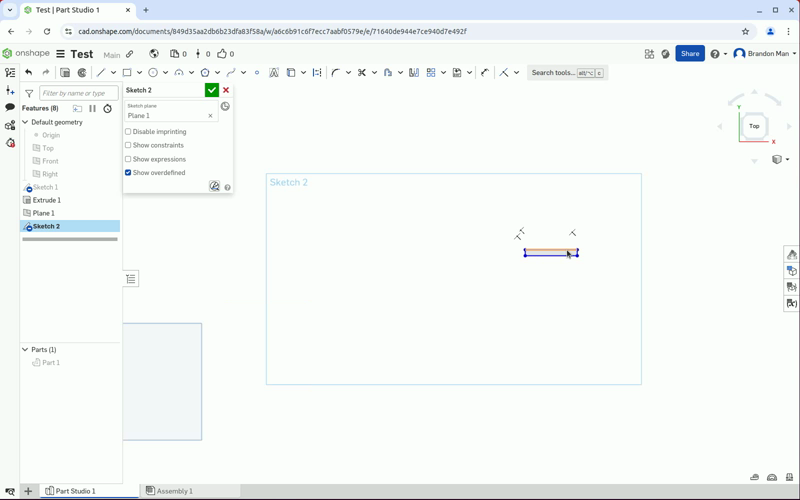
scroll(6)
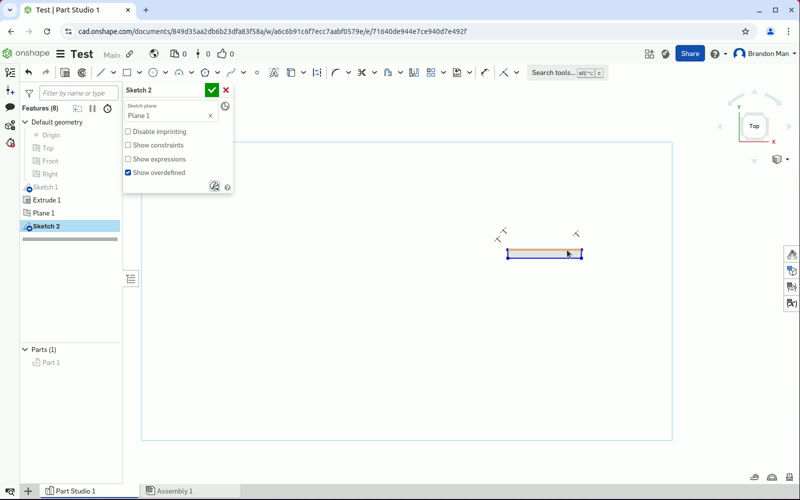
scroll(6)
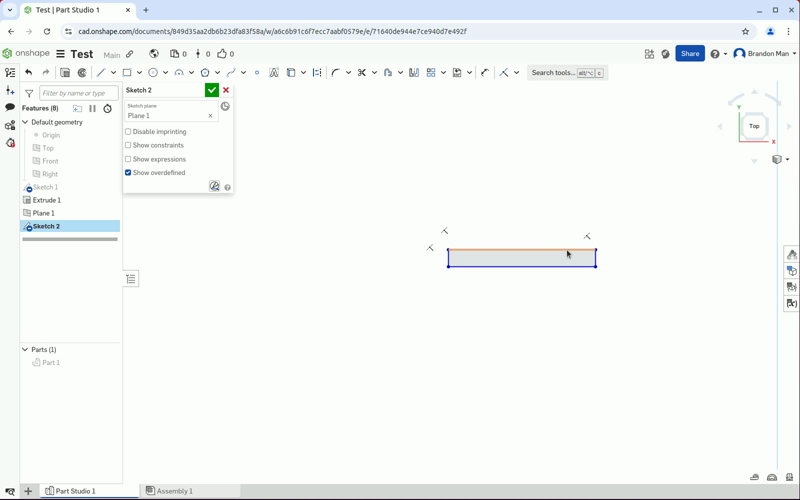
click(567, 249)
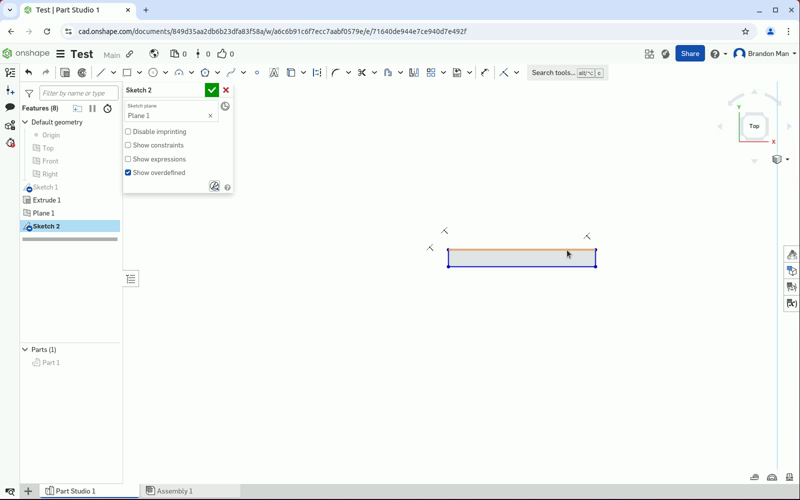
scroll(-6)
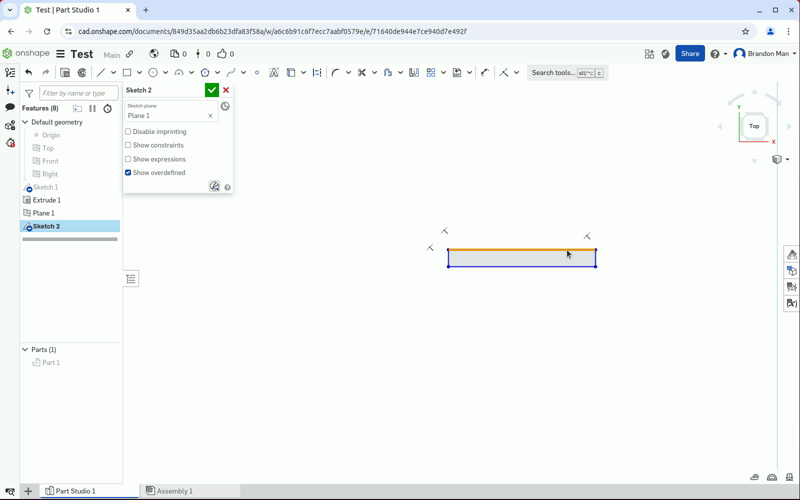
scroll(-6)
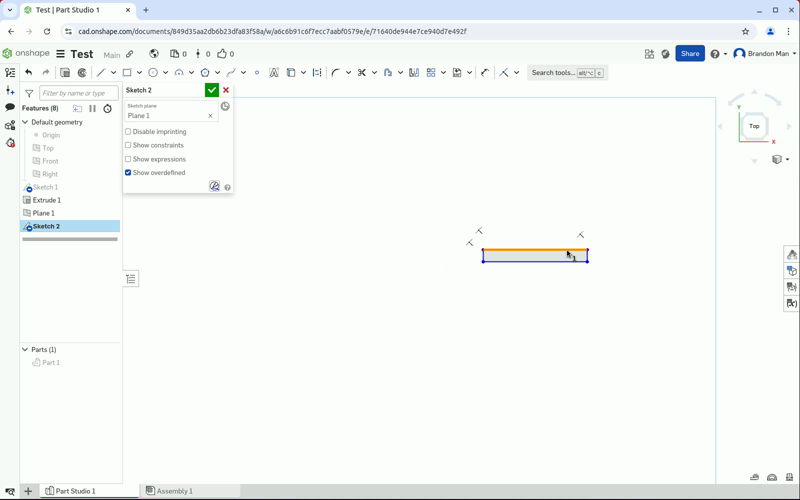
scroll(-6)
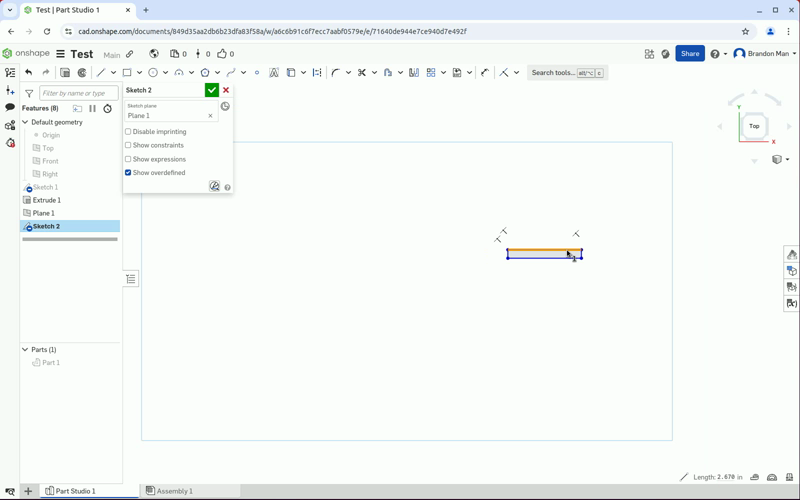
scroll(-6)
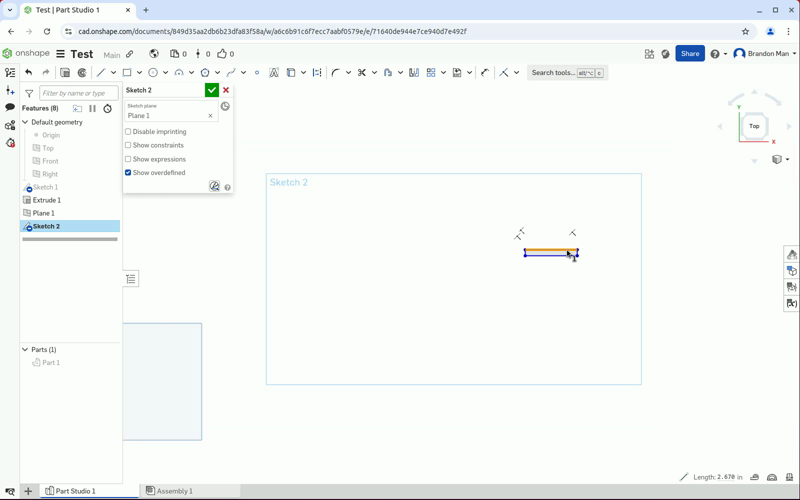
scroll(-6)
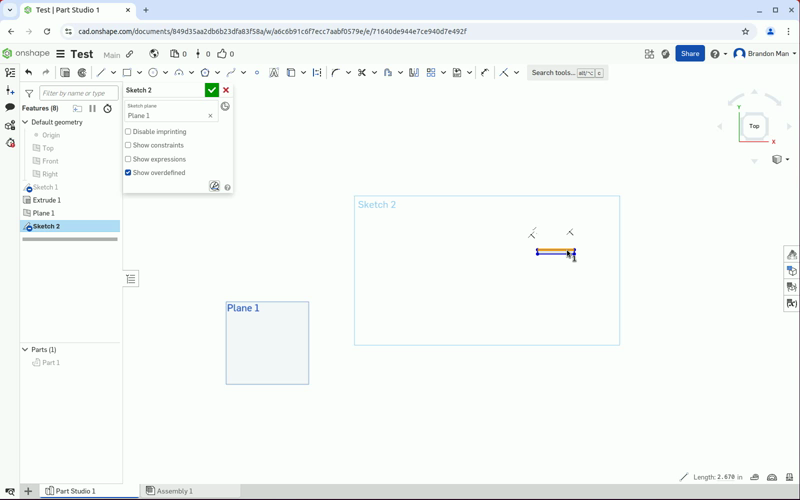
scroll(-6)
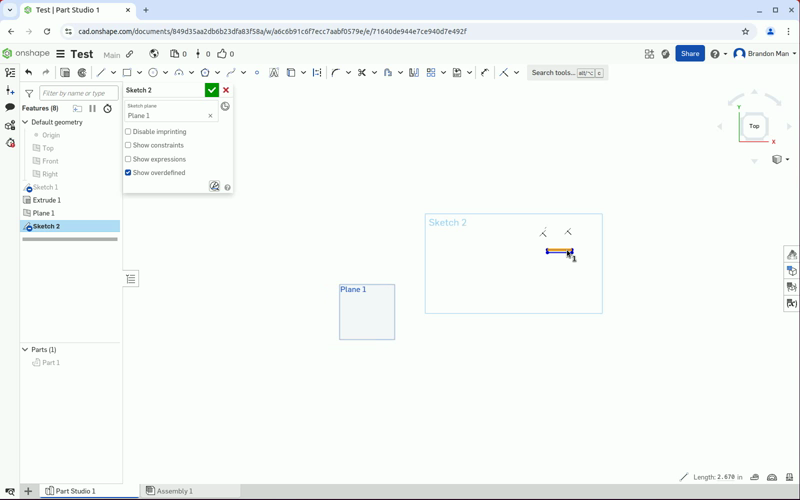
scroll(-6)
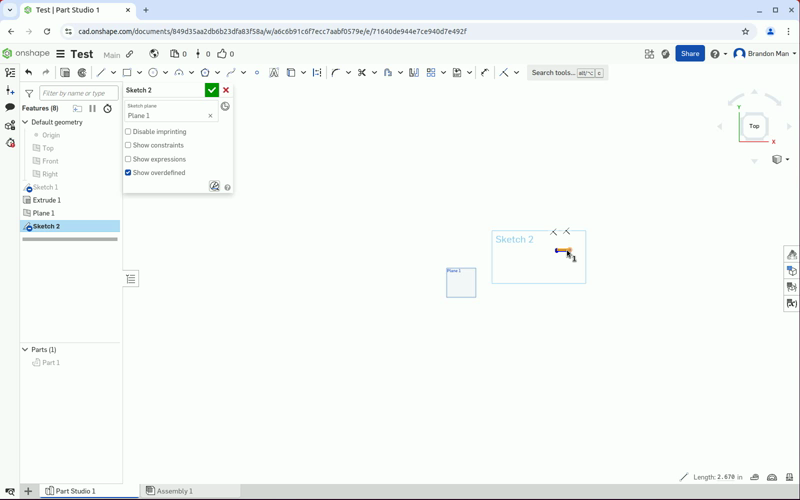
mouse_move(73, 352)
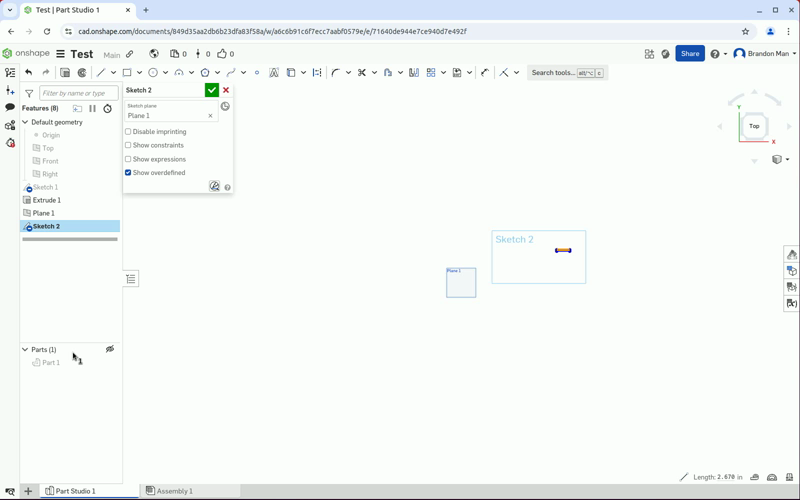
key(shift+y)
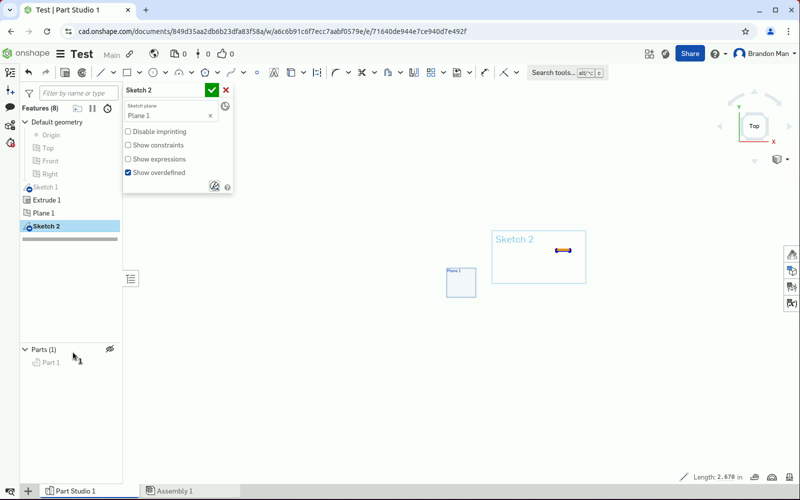
key(shift+e)
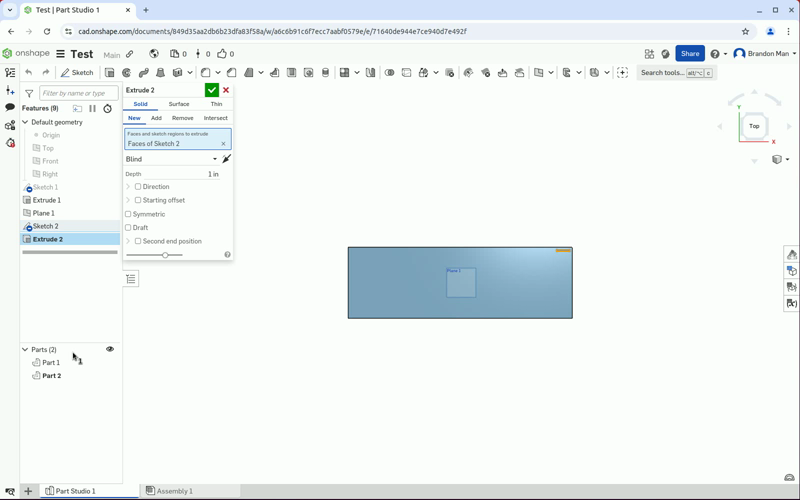
mouse_move(143, 106)
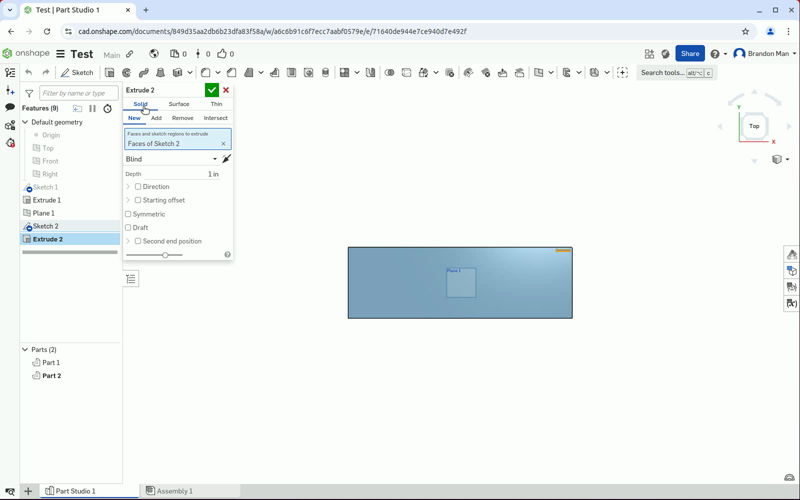
click(143, 106)
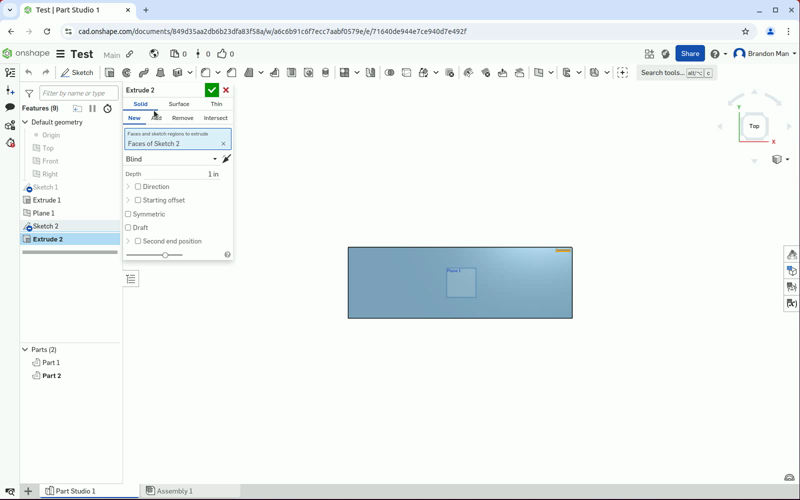
mouse_move(186, 120)
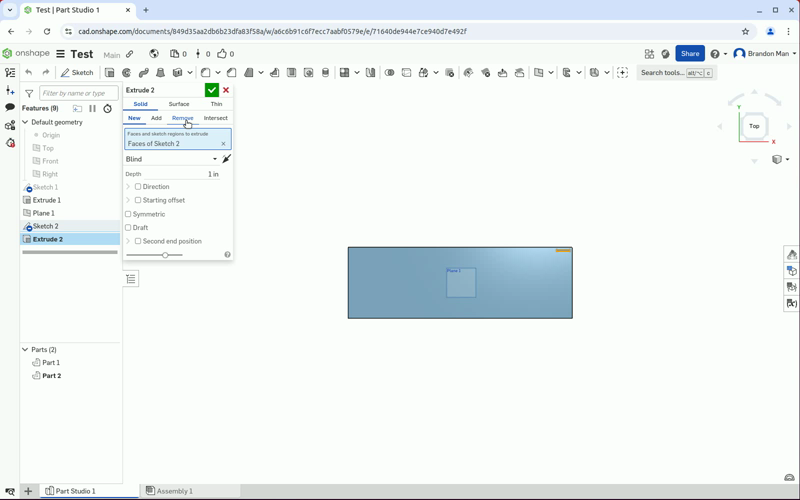
click(186, 120)
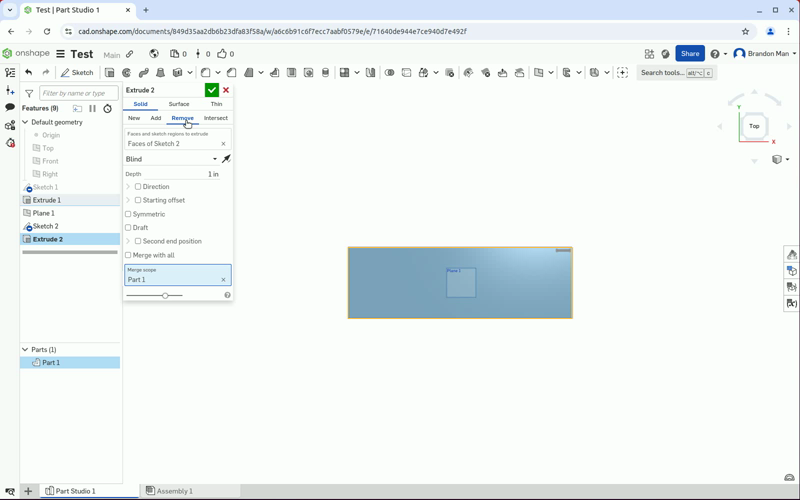
key(tab, 4)
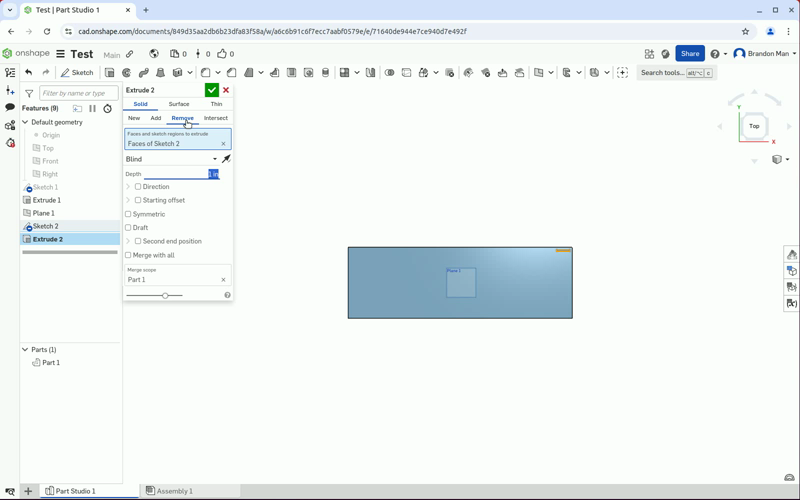
text(0.241)
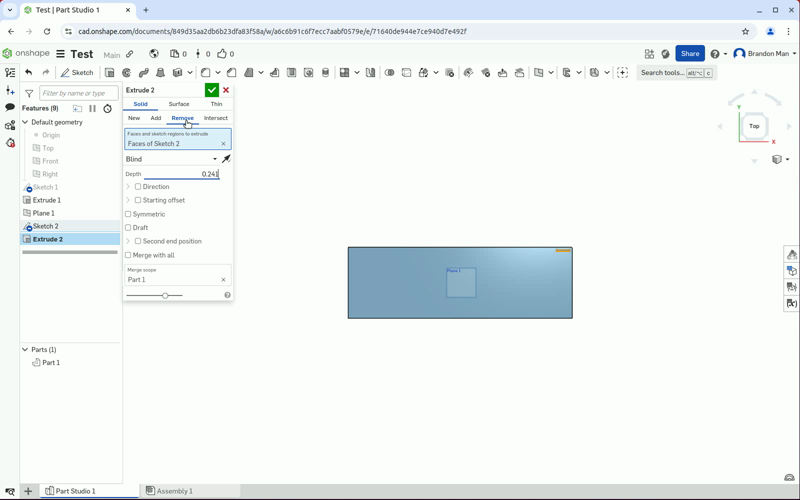
key(tab, 6)
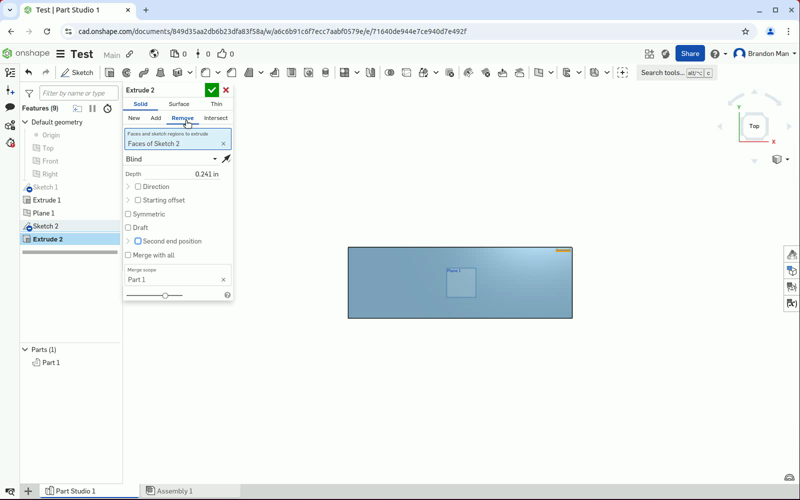
key(space)
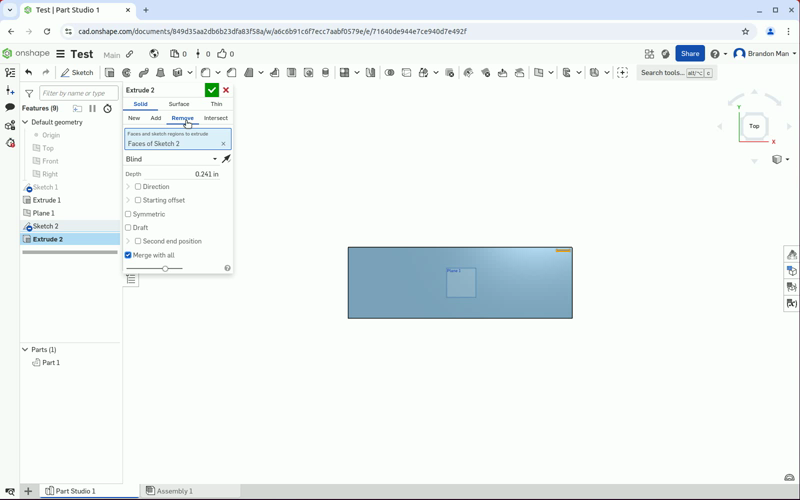
key(enter)
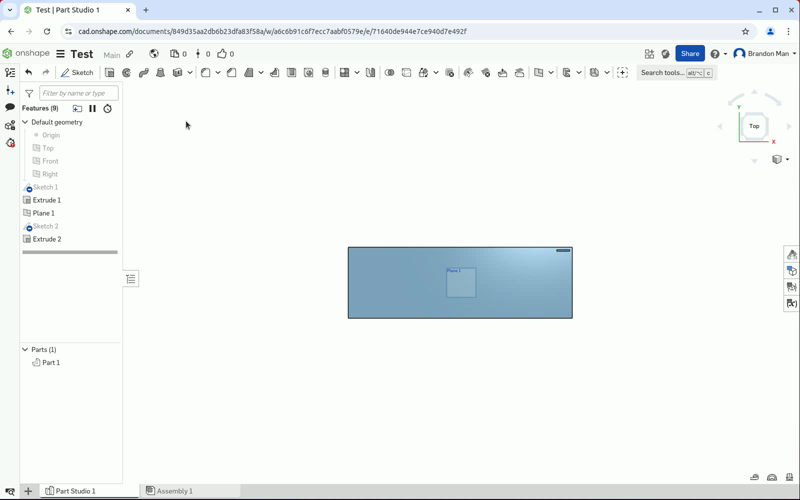
key(shift+h)
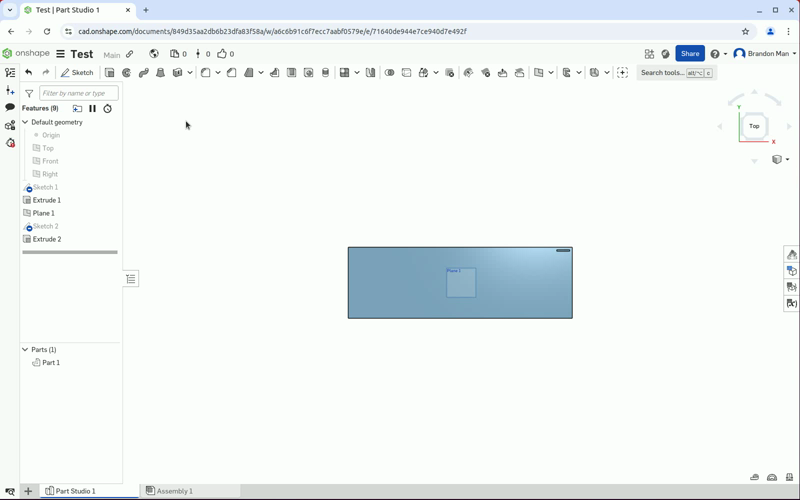
key(shift+h)
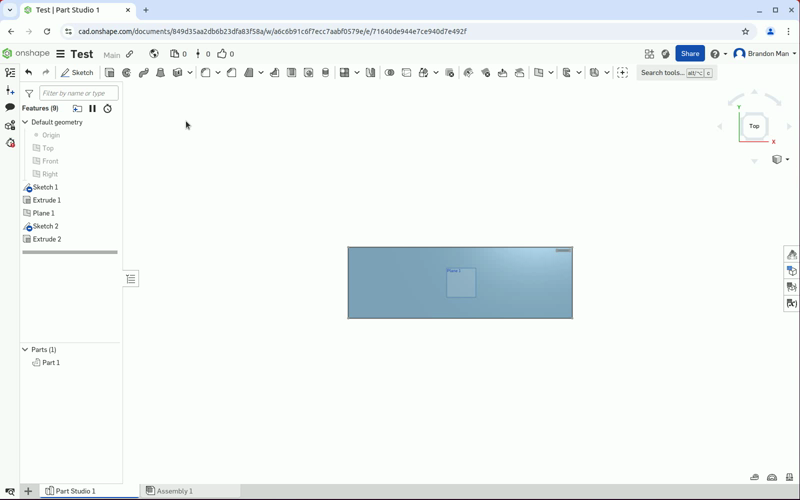
key(shift+7)
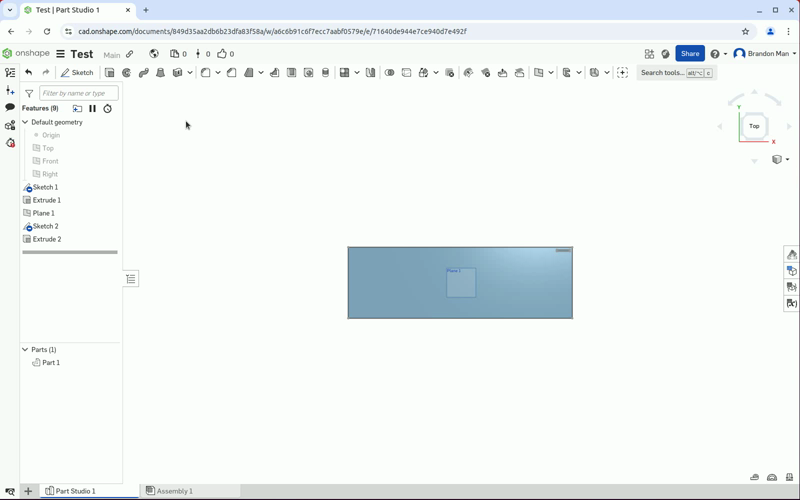
key(up, 3)
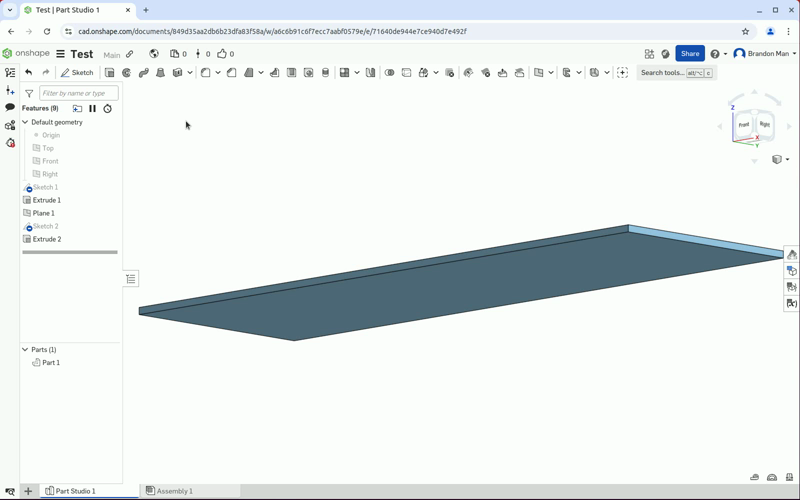
key(left, 3)
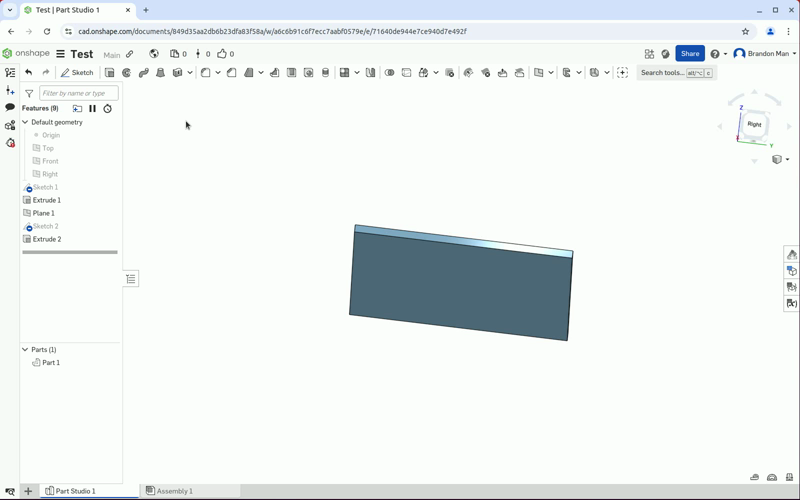
key(right, 3)
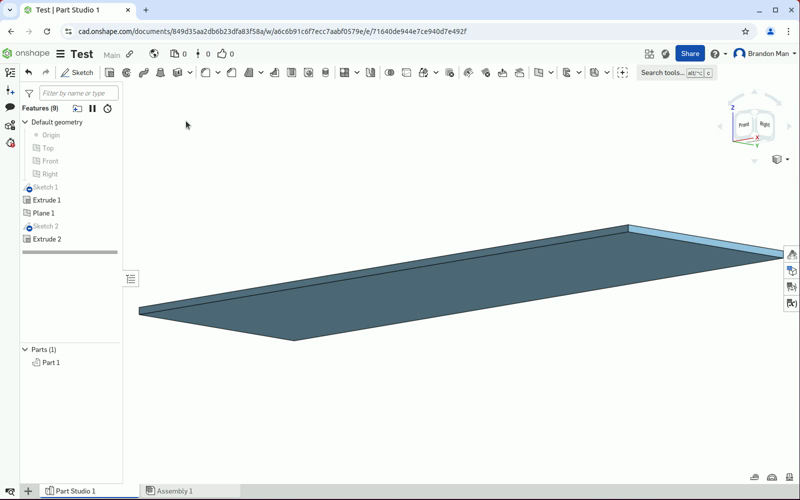
key(down, 3)
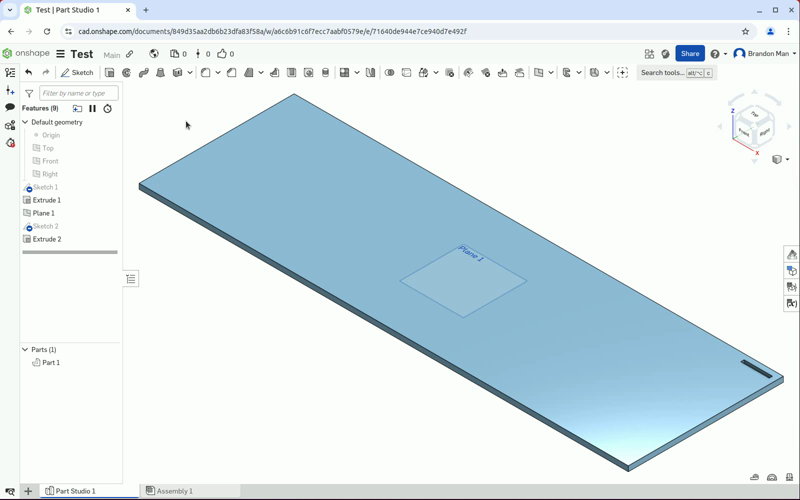
mouse_move(73, 189)
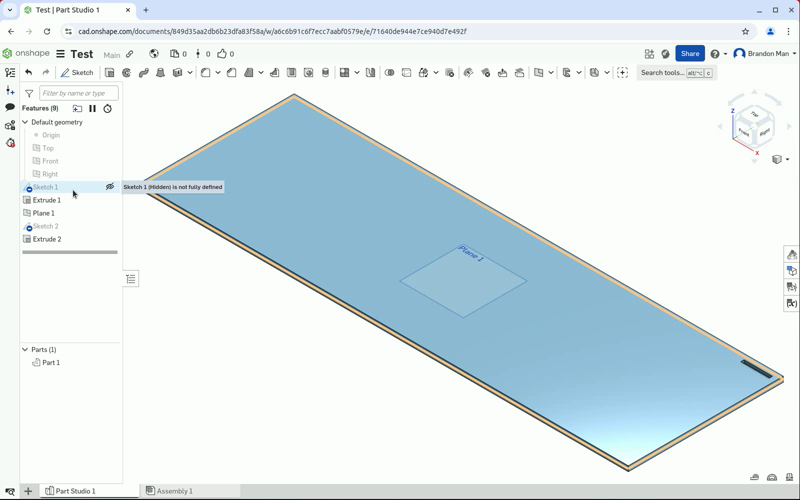
click(73, 189)